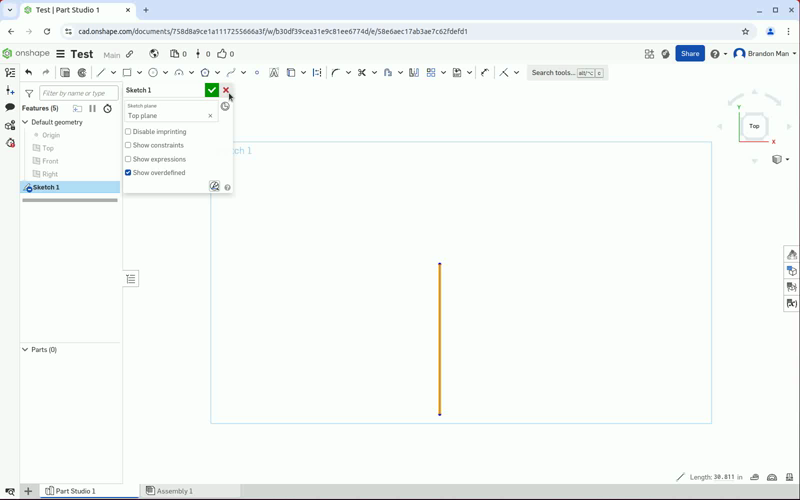
key(shift+h)
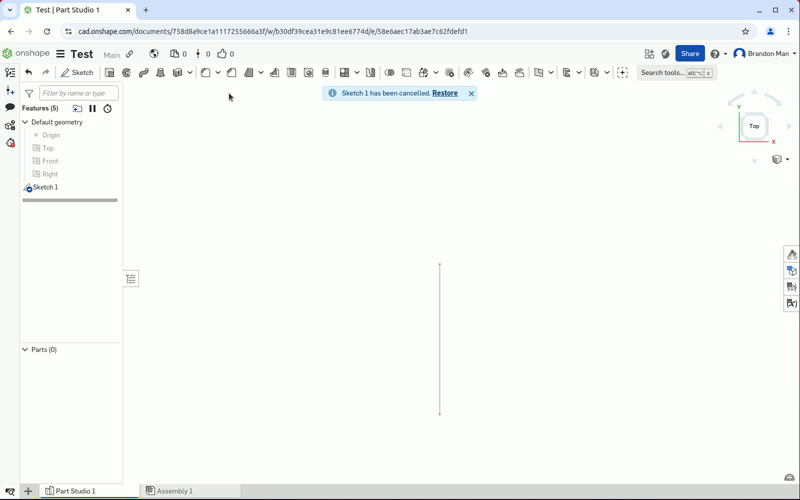
mouse_move(73, 352)
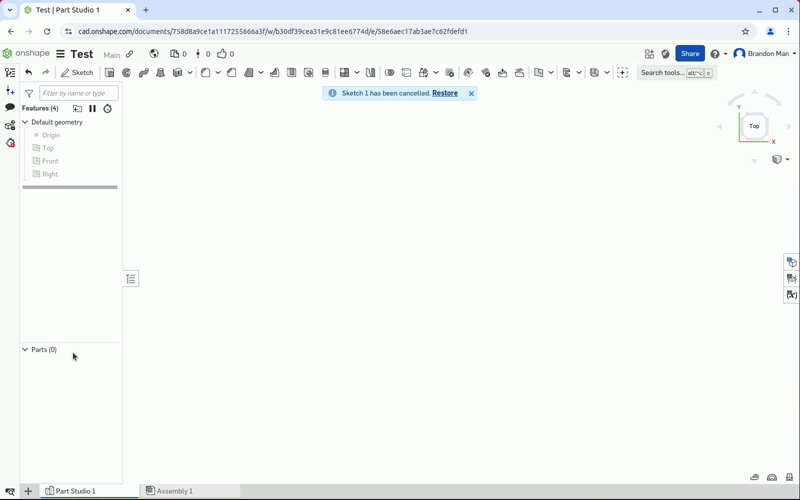
key(y)
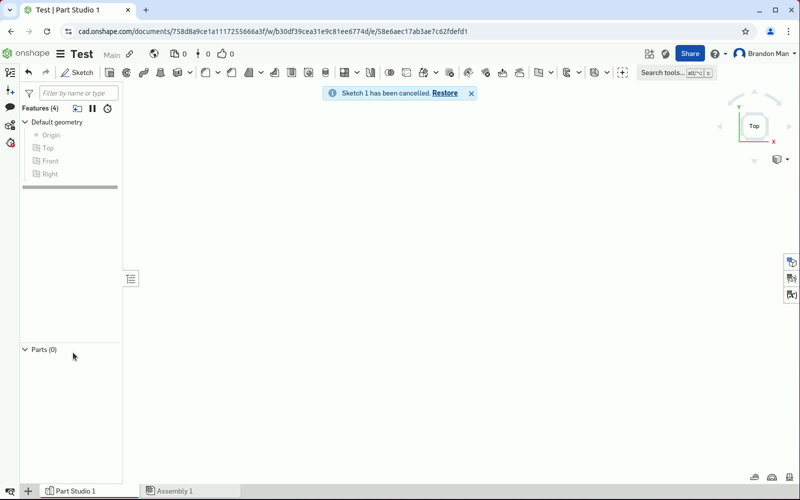
key(shift+p)
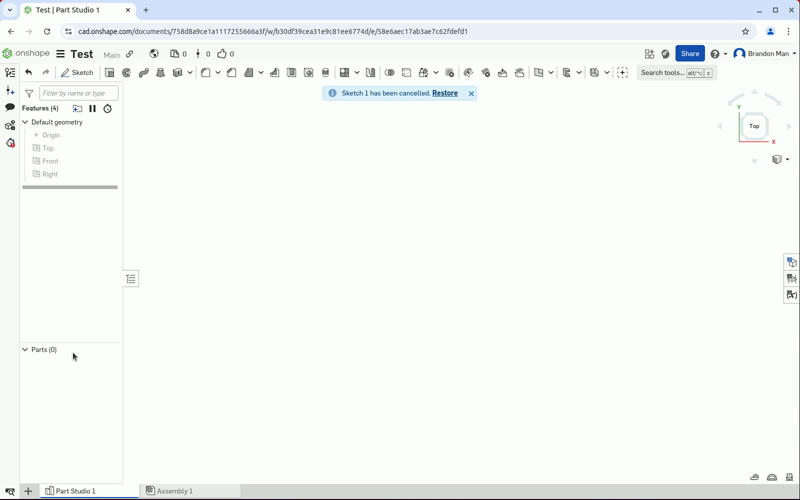
key(space)
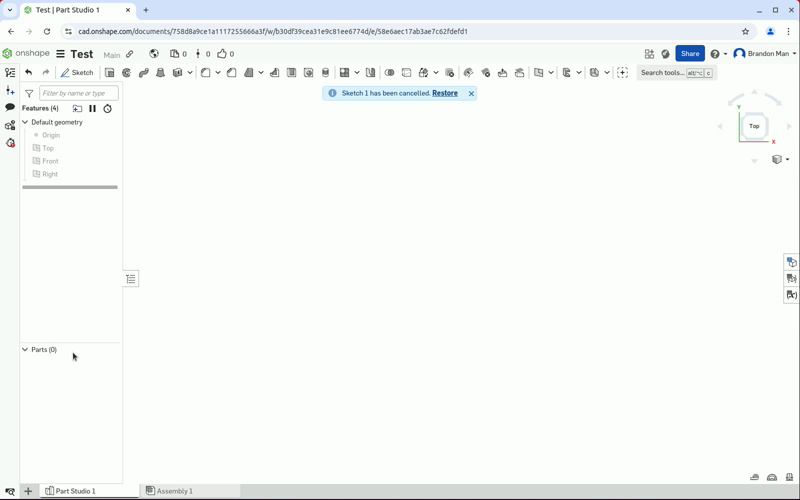
key_down(shift)
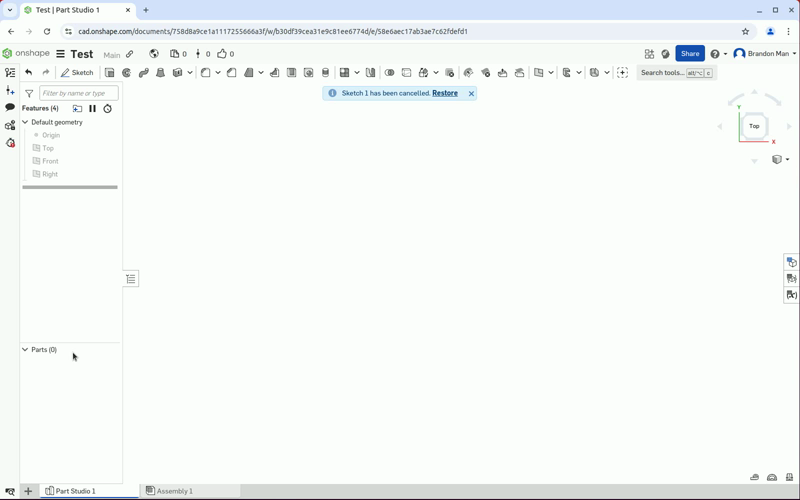
key(up)
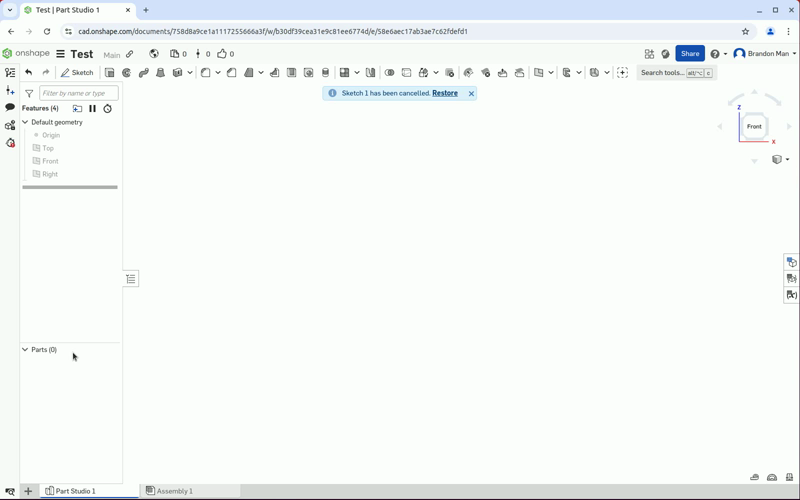
key_up(shift)
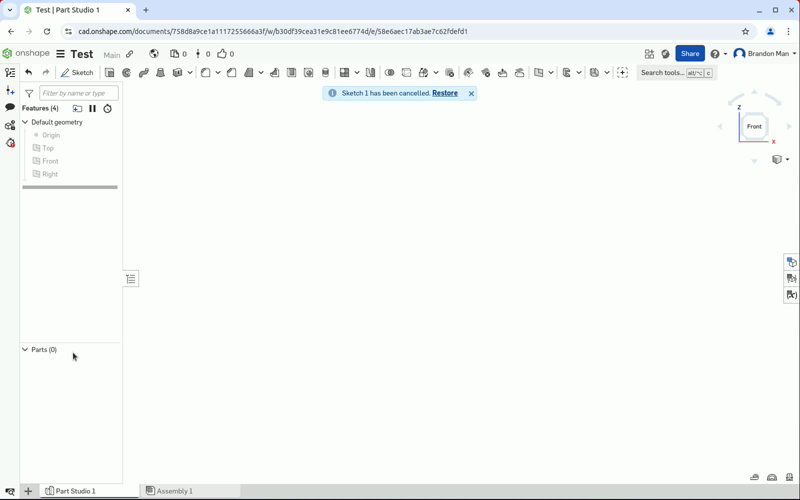
mouse_move(73, 352)
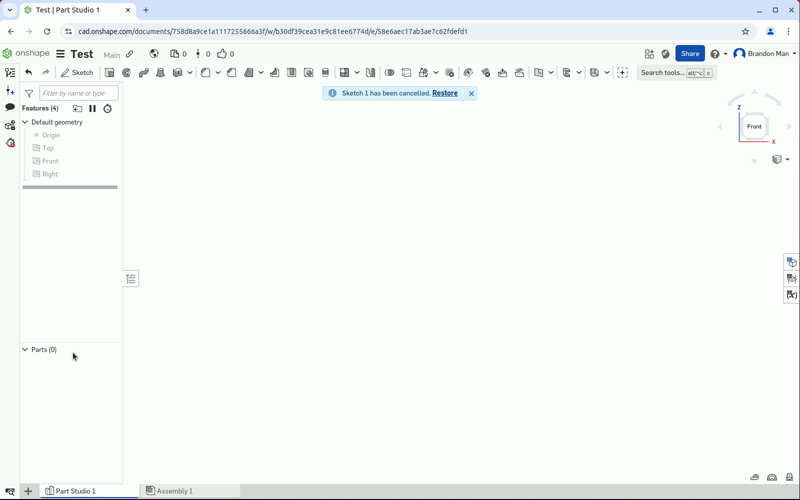
key(shift+y)
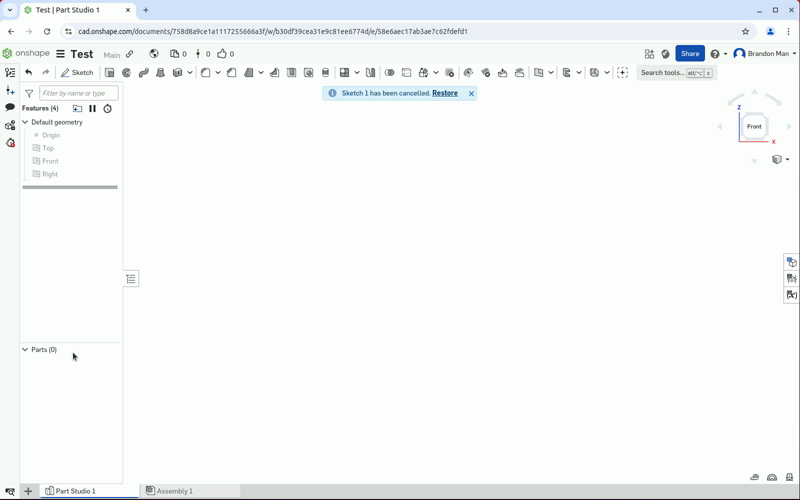
key(shift+s)
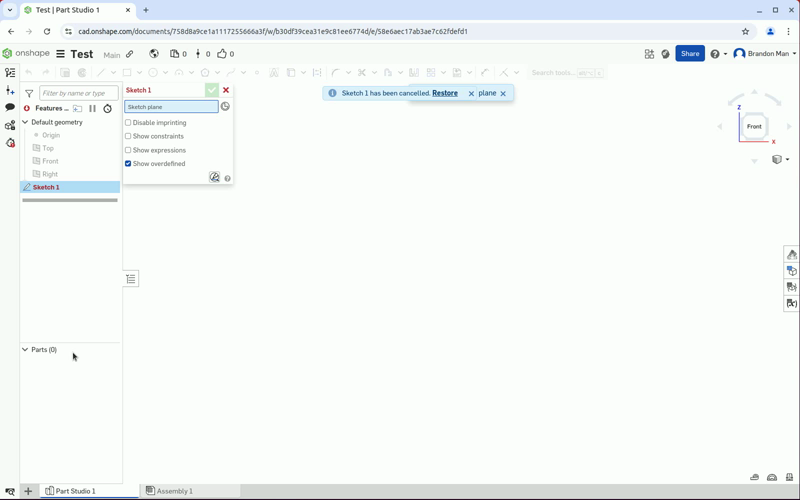
mouse_move(73, 163)
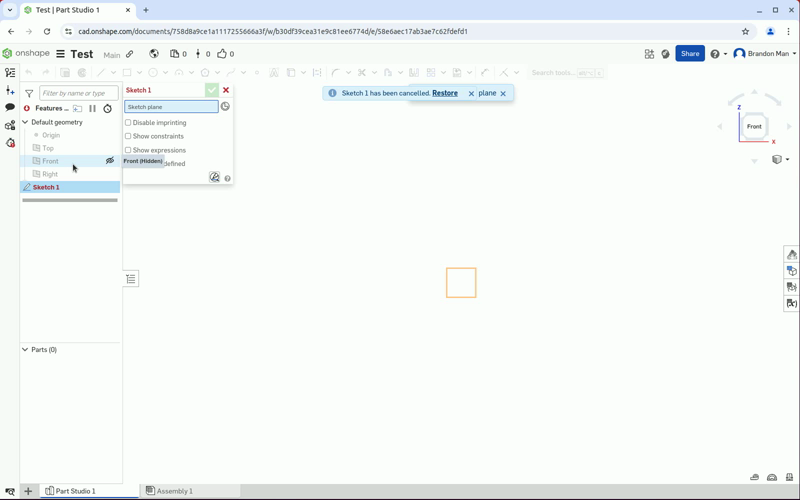
click(73, 163)
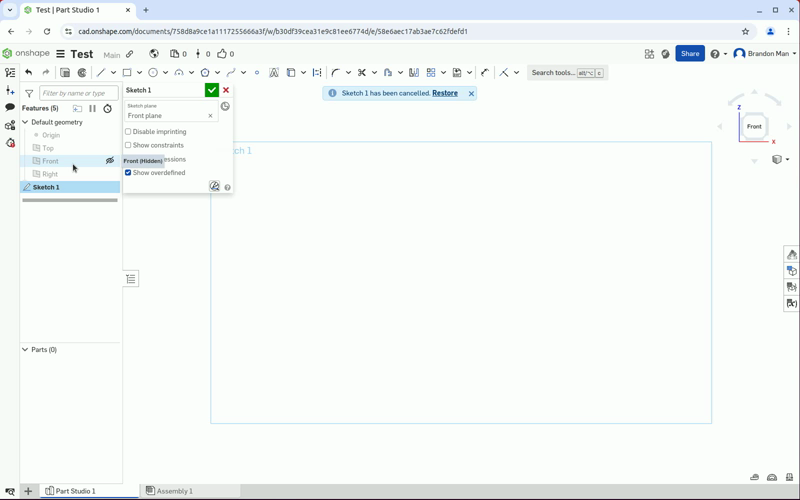
mouse_move(73, 352)
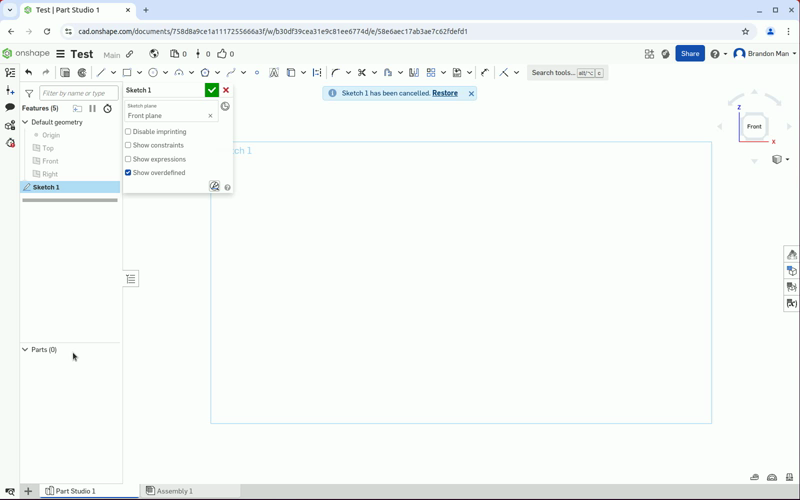
key(y)
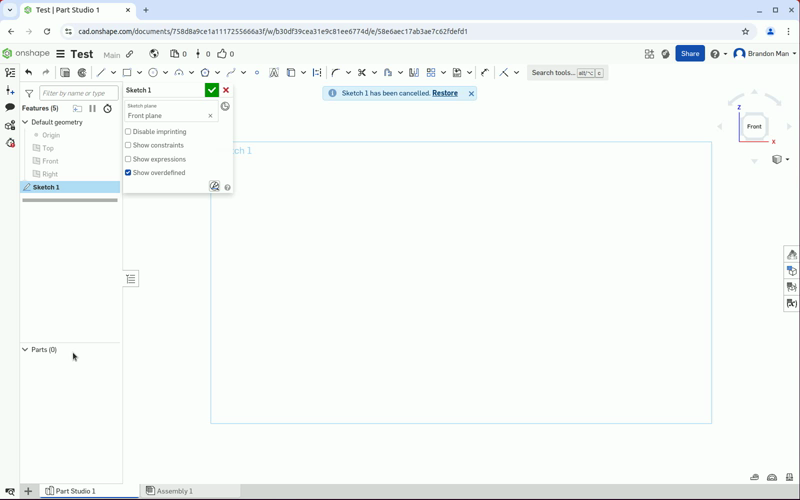
key(l)
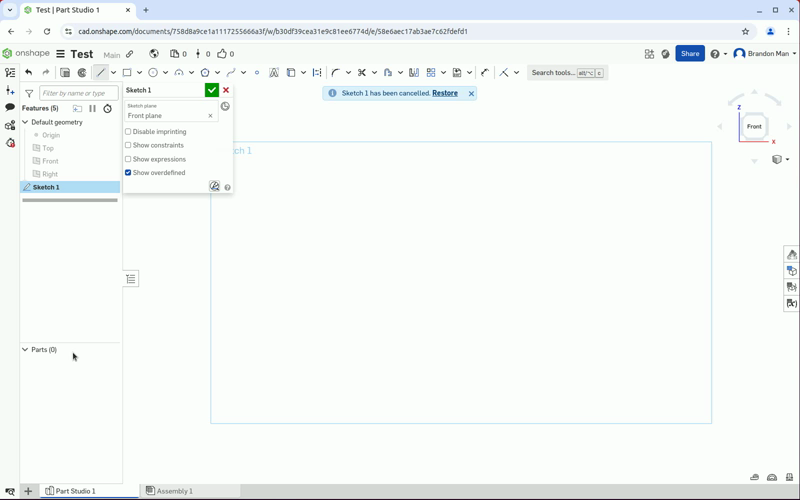
key_down(shift)
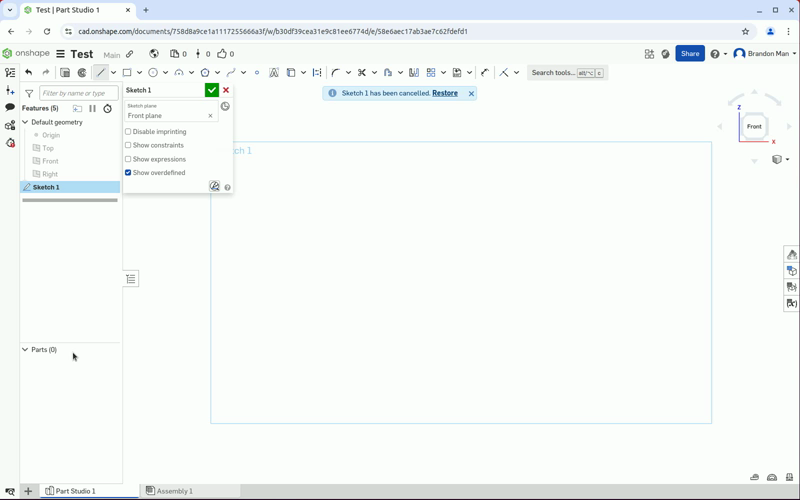
mouse_move(348, 282)
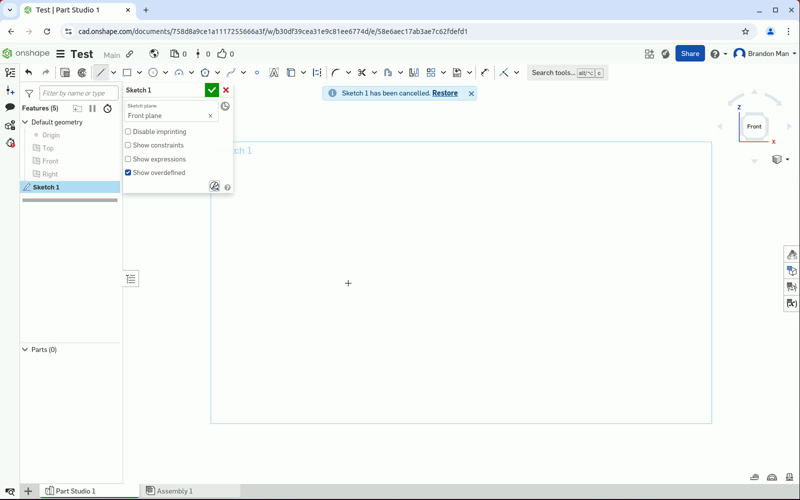
click(348, 282)
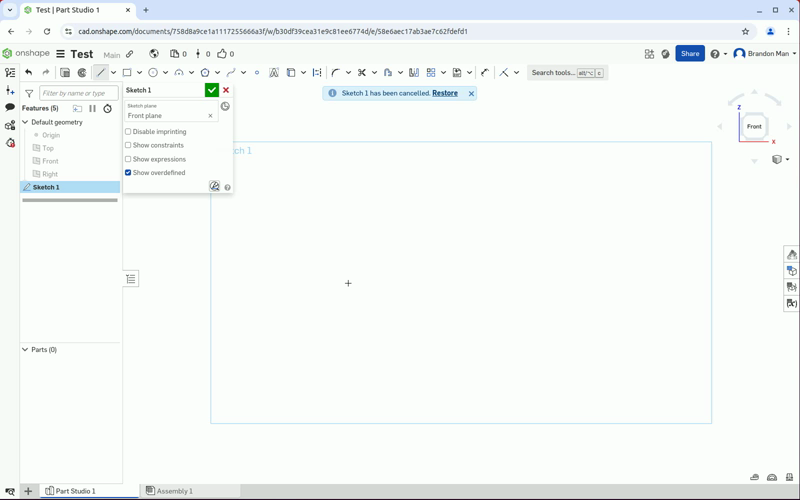
key_up(shift)
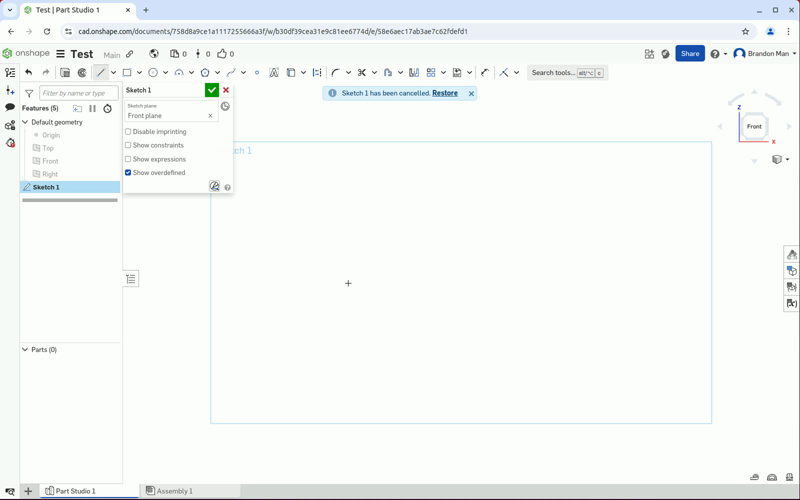
key_down(shift)
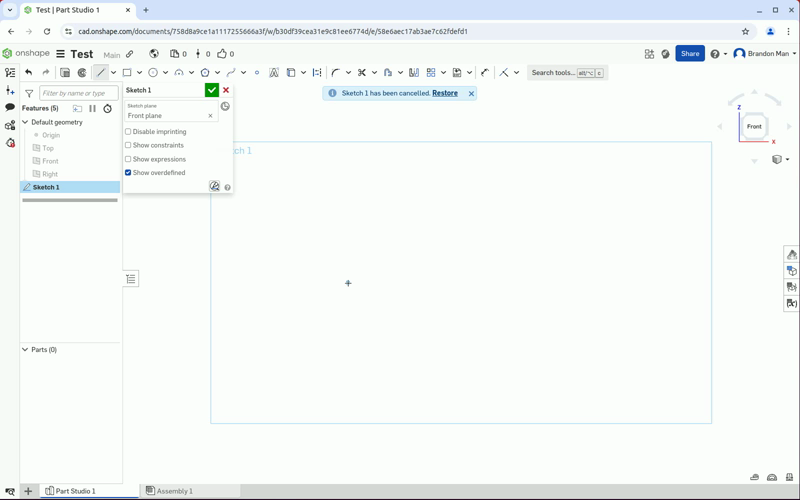
mouse_move(460, 282)
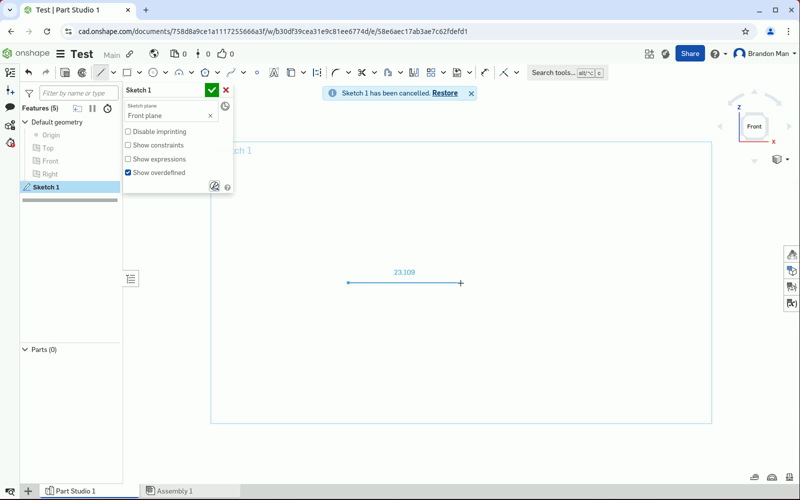
click(460, 282)
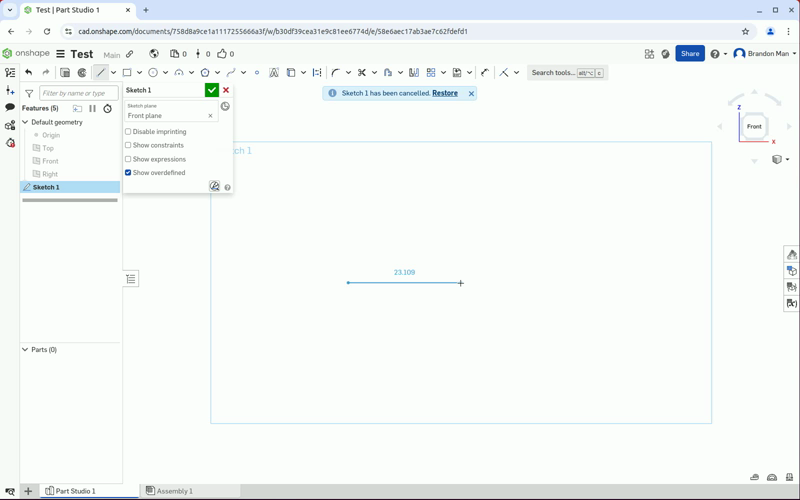
key_up(shift)
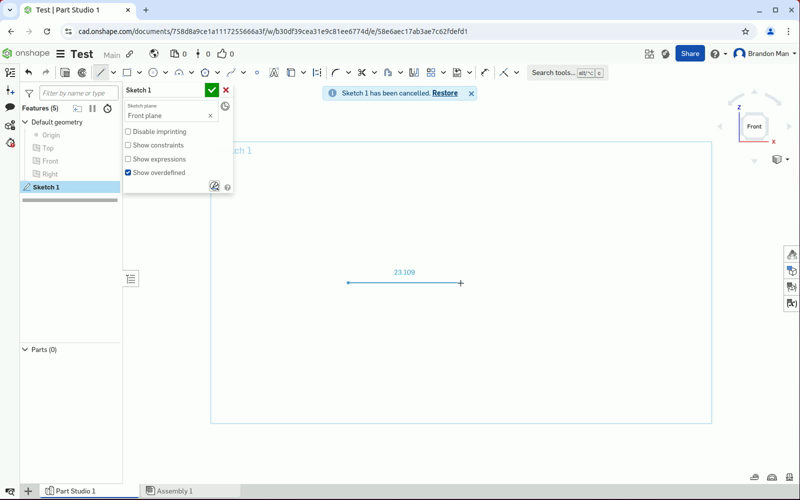
key_down(shift)
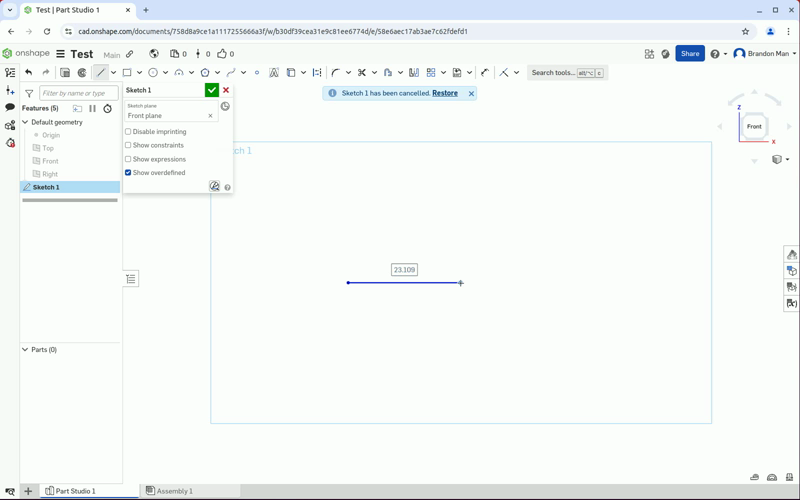
mouse_move(460, 170)
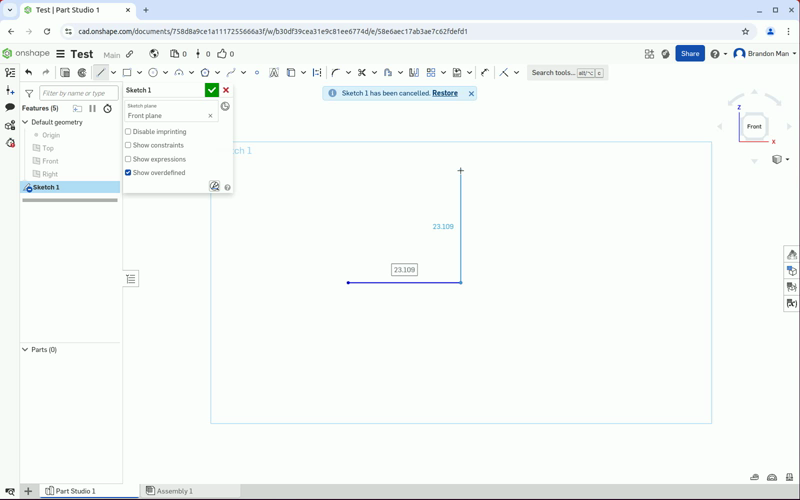
click(460, 170)
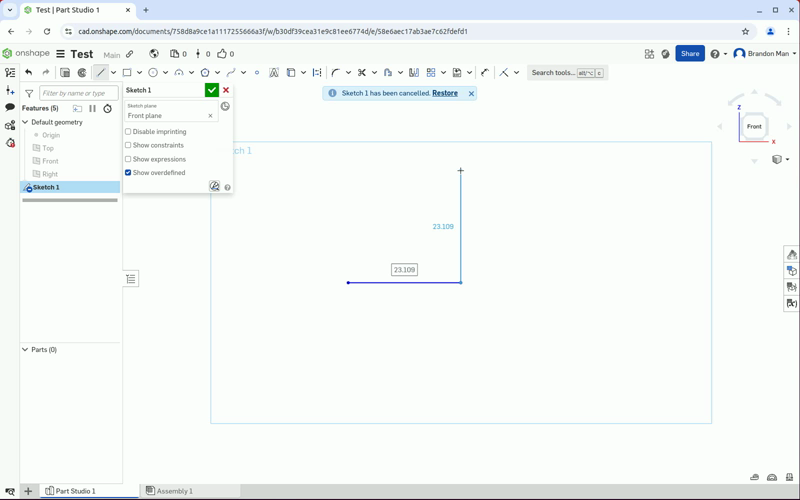
key_up(shift)
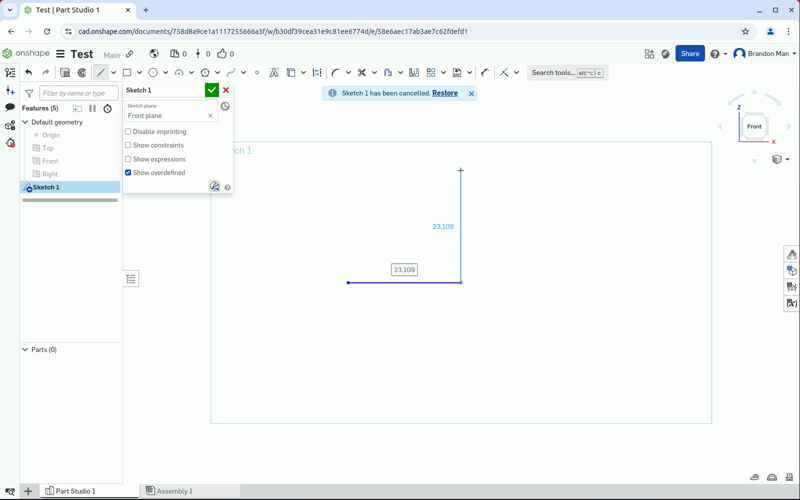
key_down(shift)
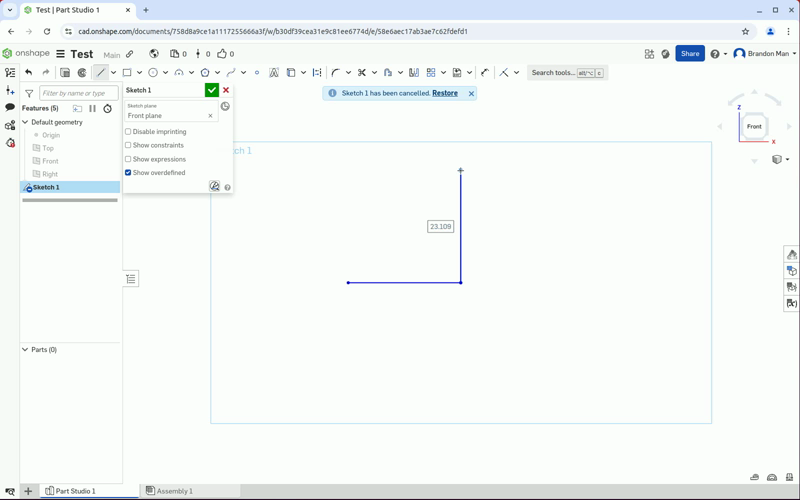
mouse_move(348, 170)
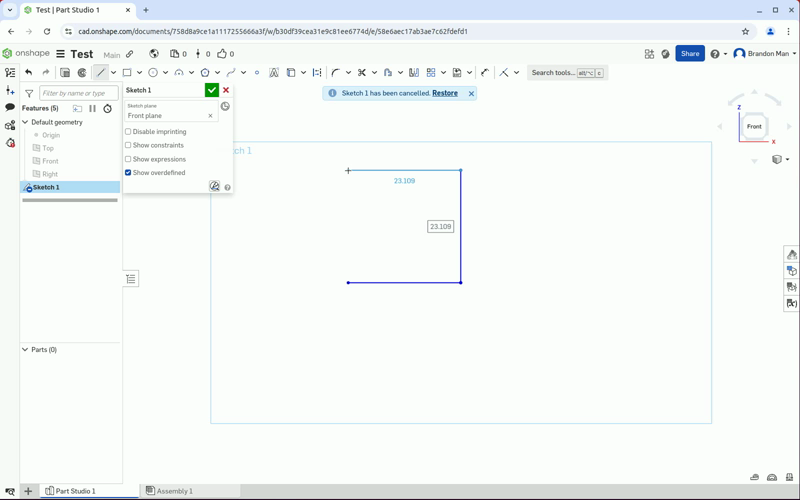
click(348, 170)
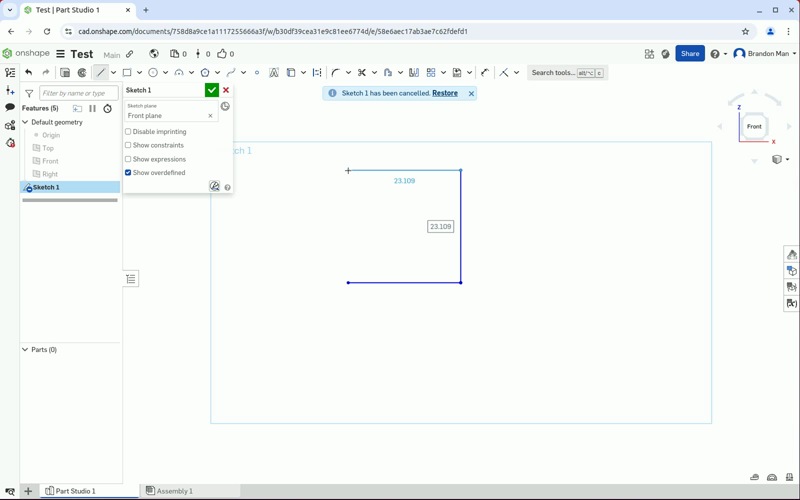
key_up(shift)
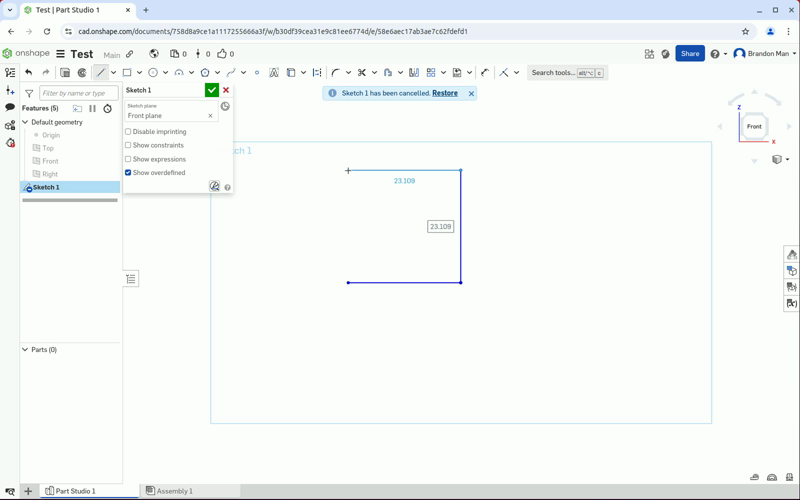
key_down(shift)
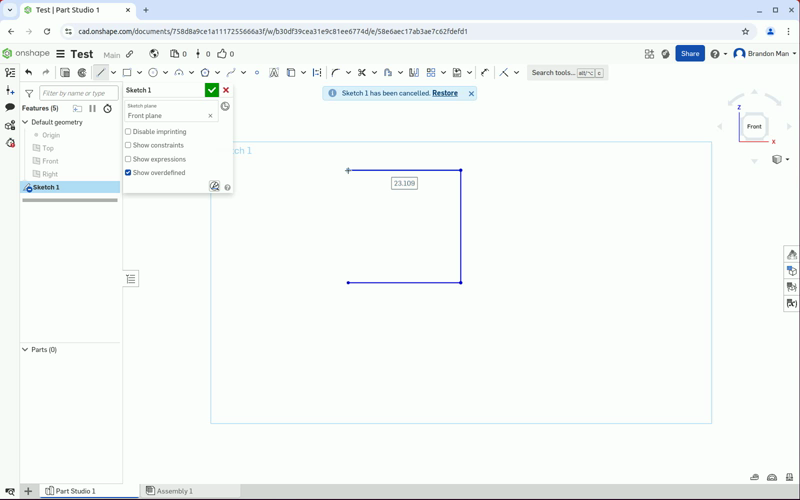
mouse_move(348, 282)
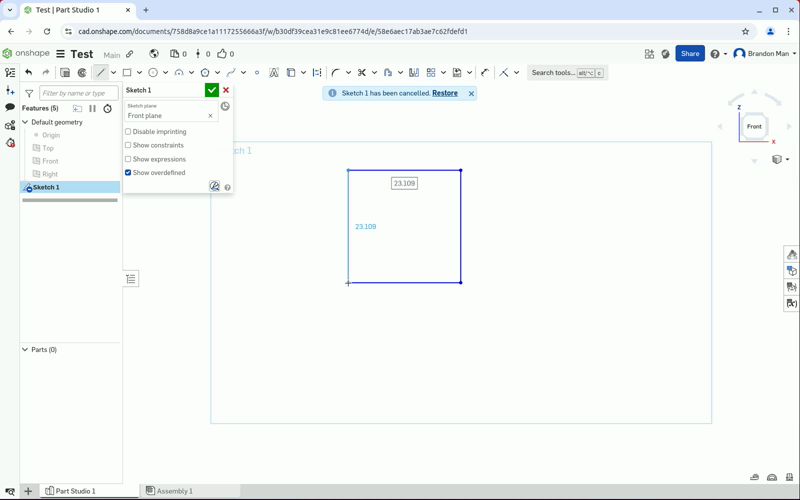
key_up(shift)
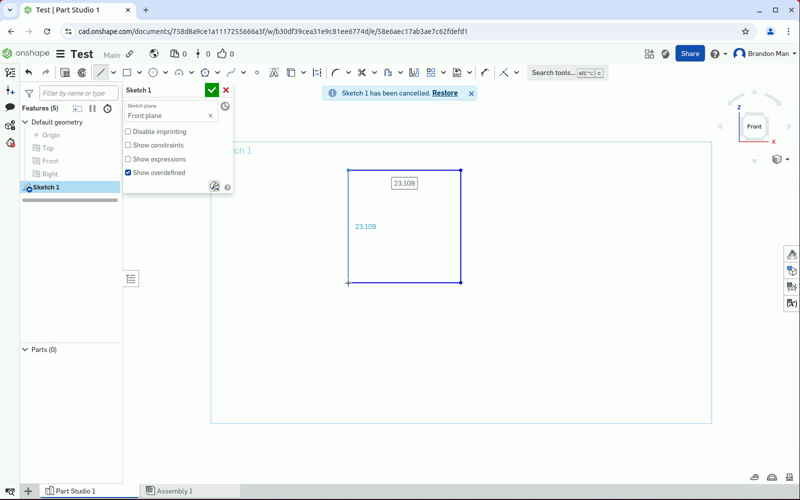
click(348, 282)
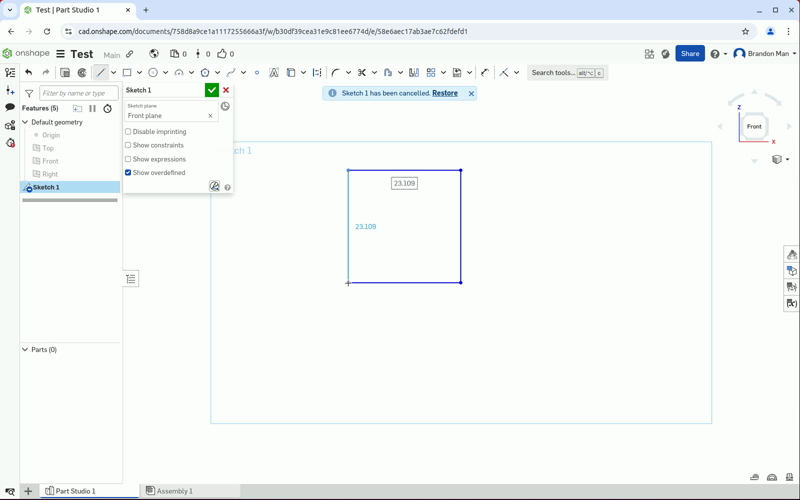
key(esc)
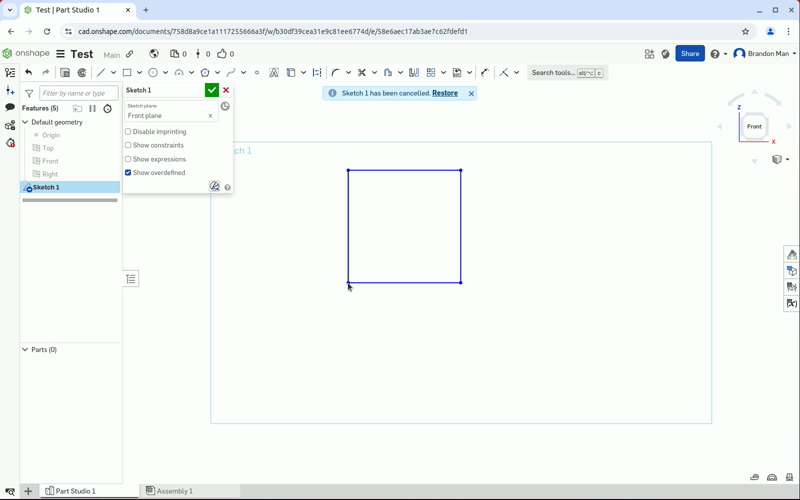
mouse_move(437, 269)
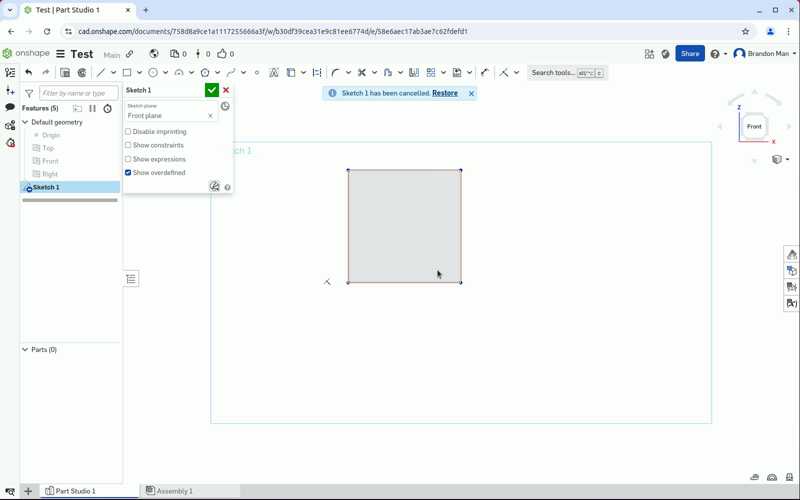
click(437, 269)
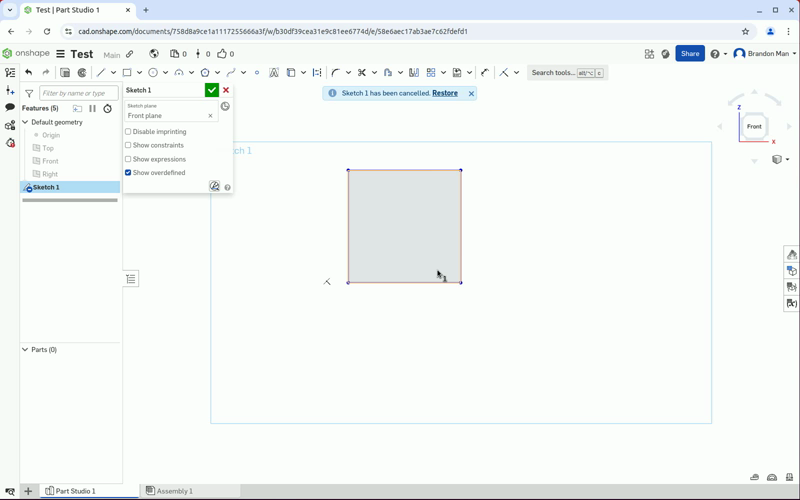
mouse_move(73, 352)
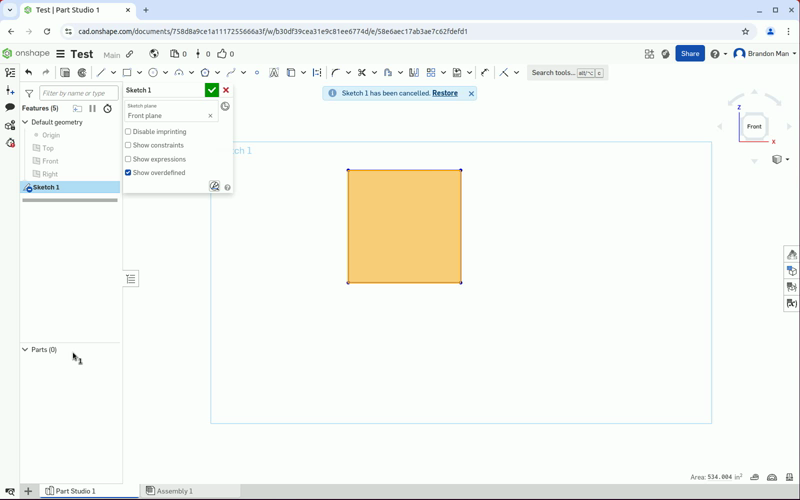
key(shift+y)
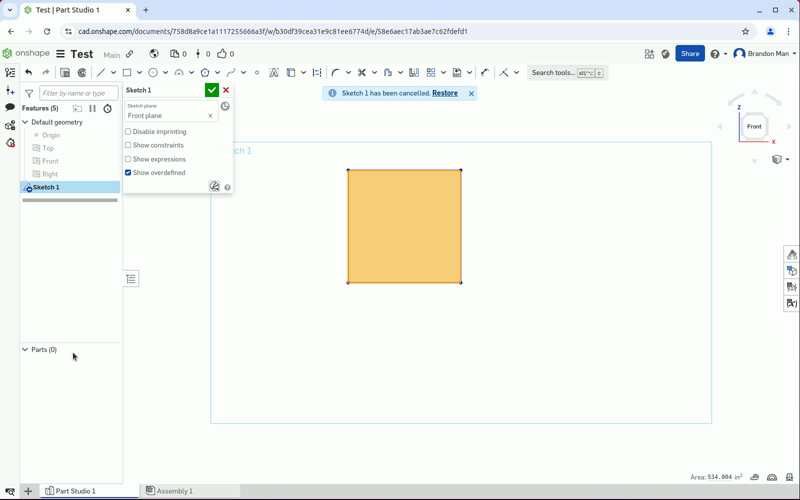
key(shift+e)
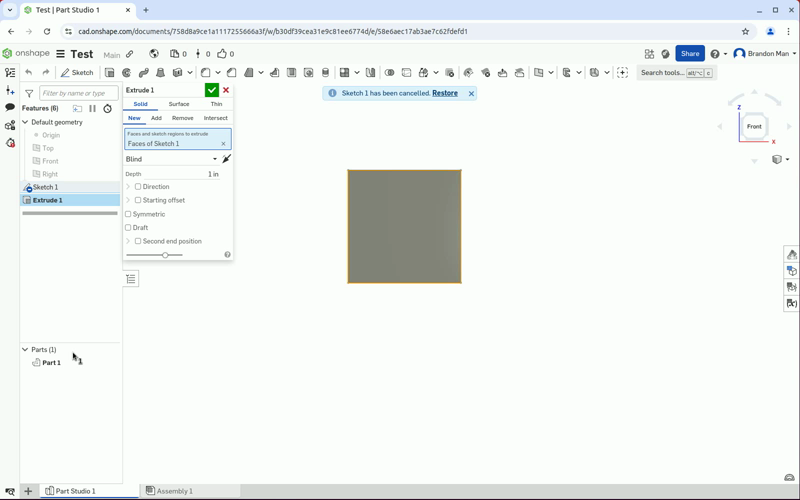
mouse_move(143, 106)
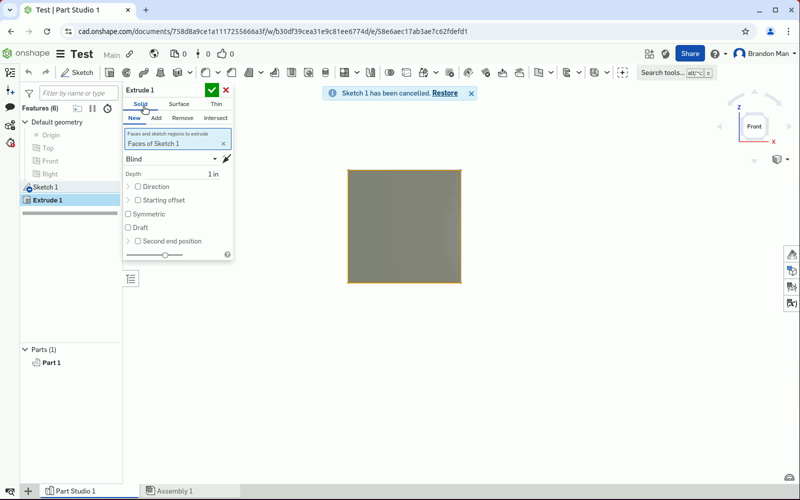
click(143, 106)
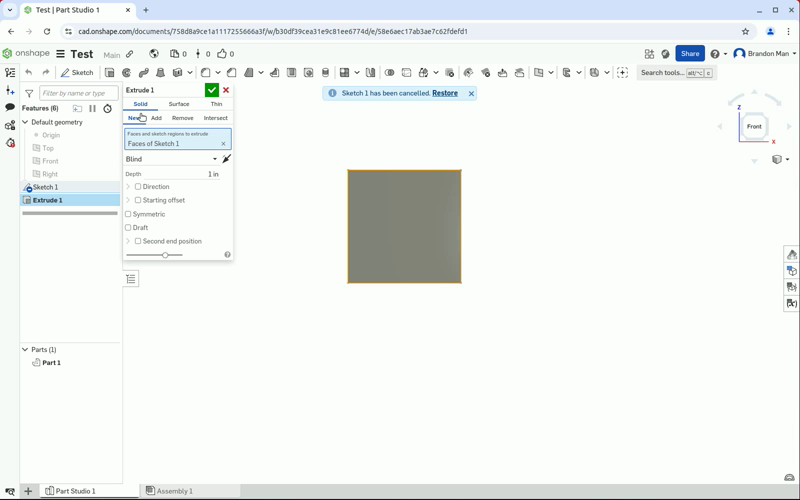
mouse_move(137, 120)
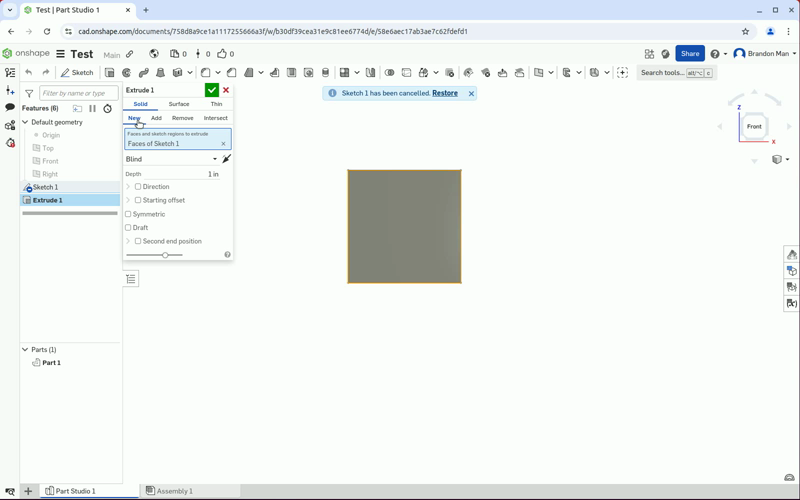
click(137, 120)
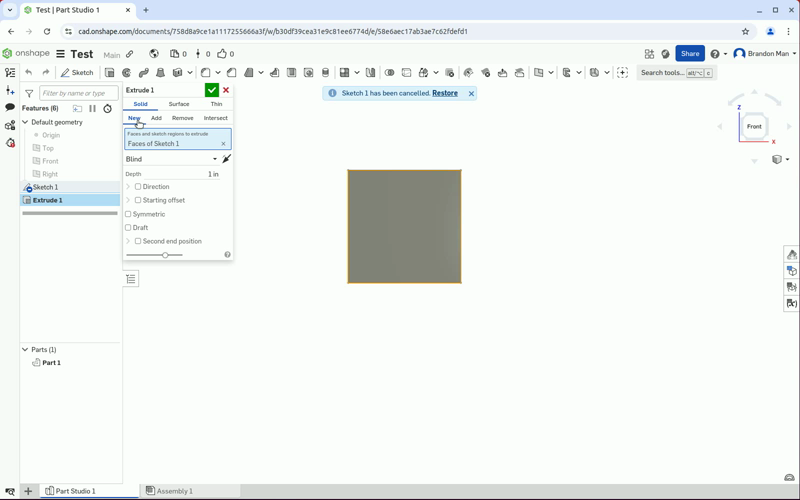
key(tab, 4)
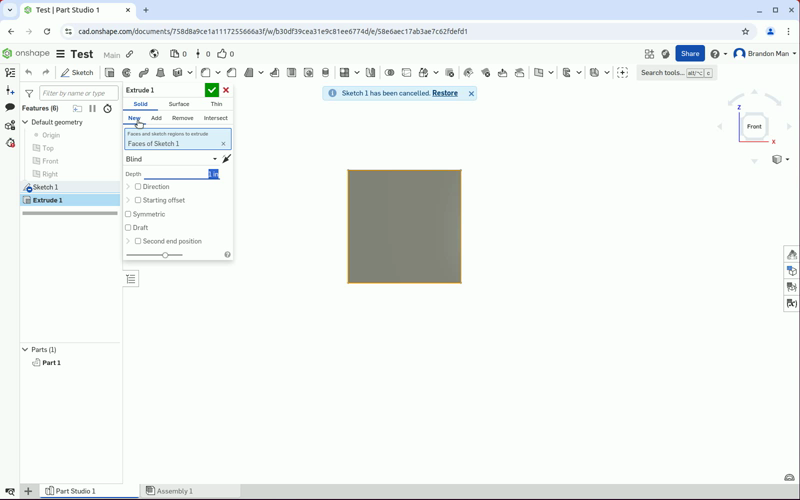
text(23.108)
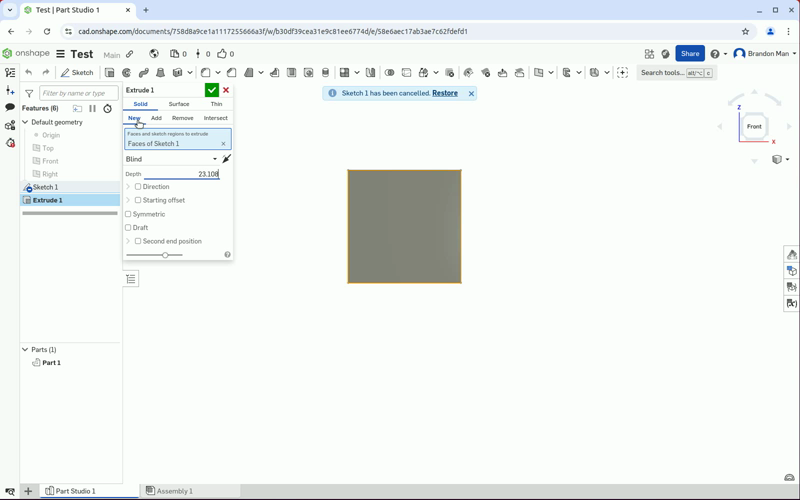
key(enter)
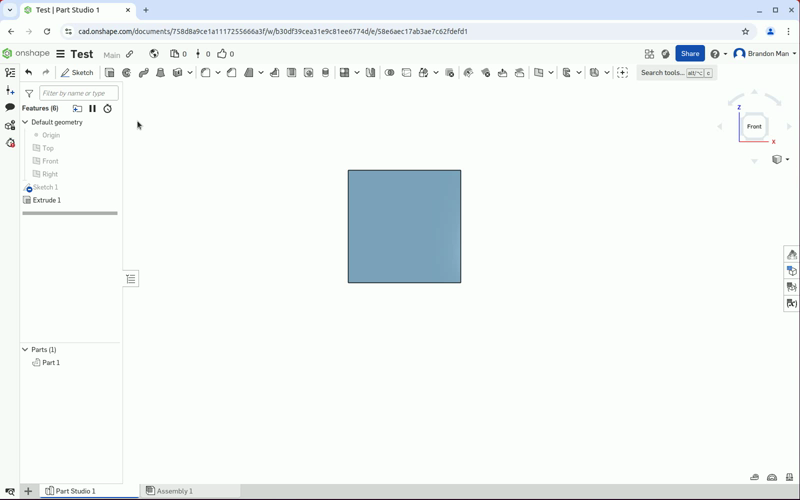
key(shift+h)
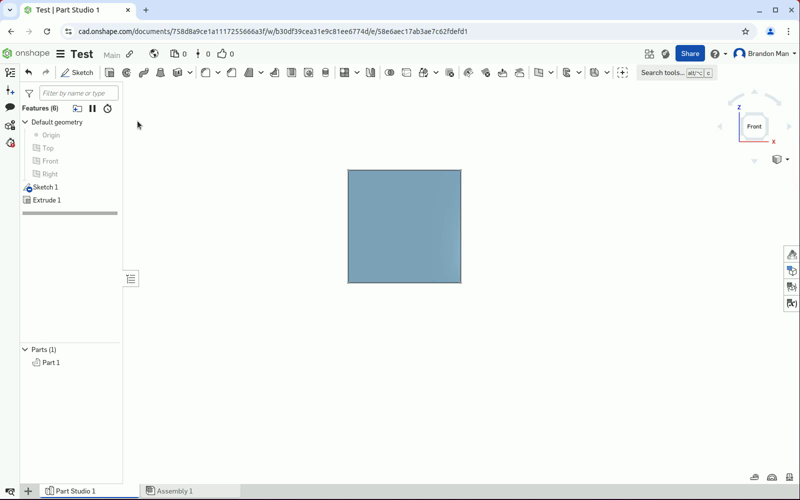
key(shift+h)
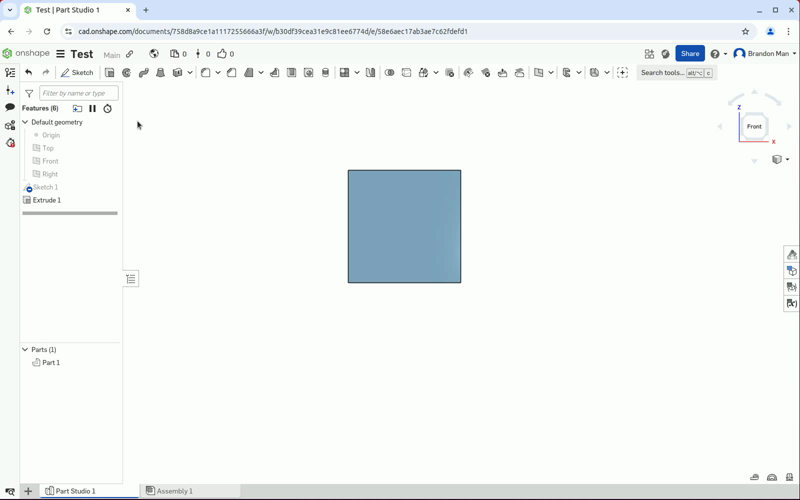
mouse_move(73, 189)
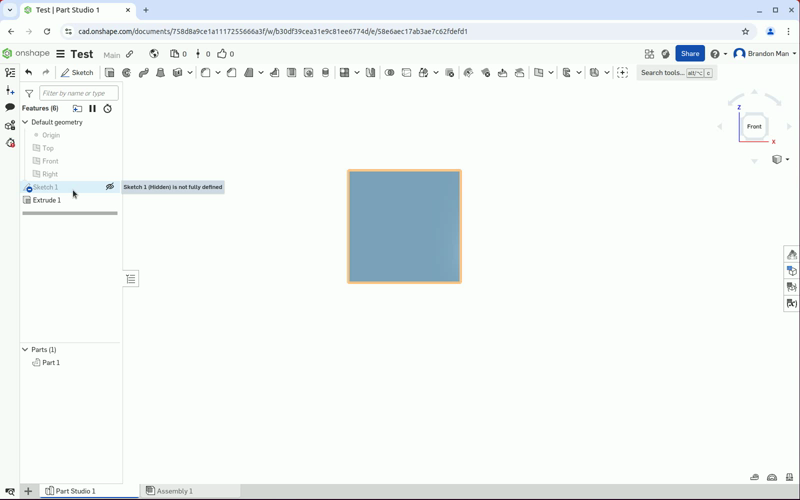
click(73, 189)
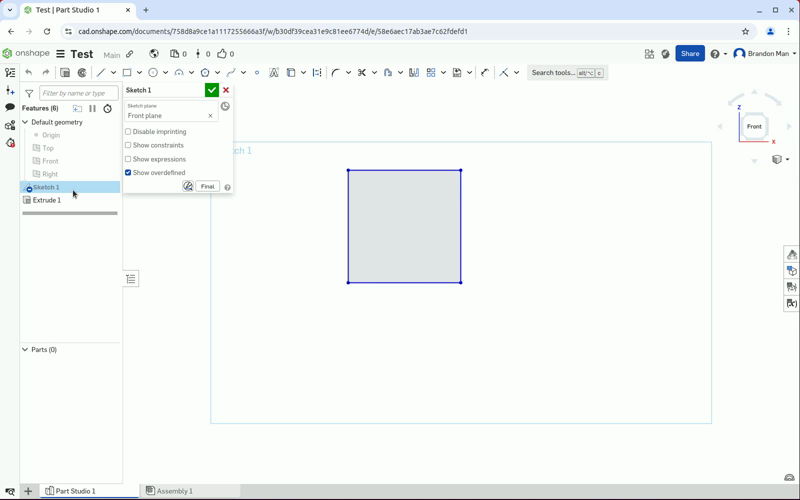
mouse_move(229, 92)
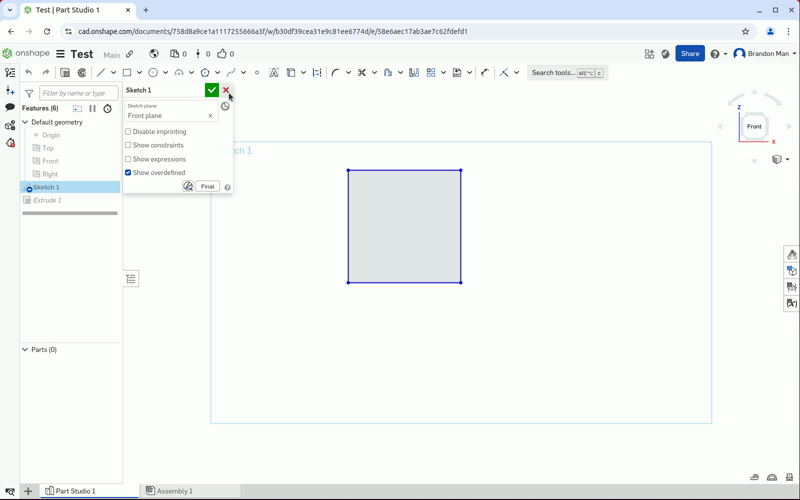
click(229, 92)
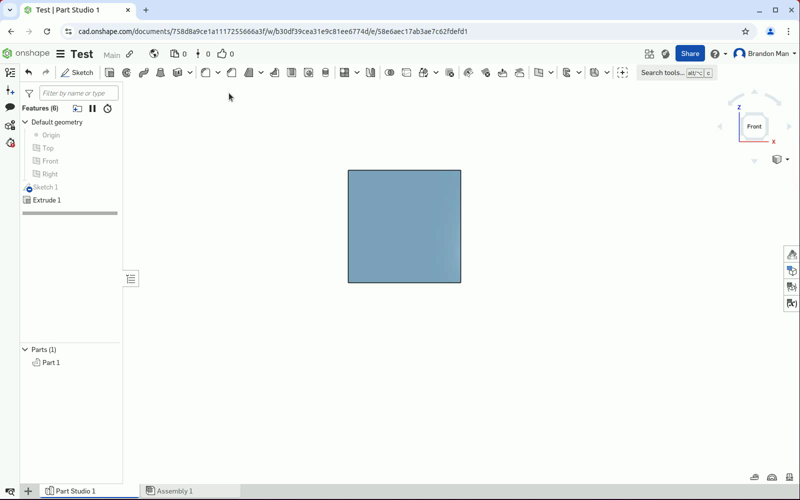
mouse_move(73, 352)
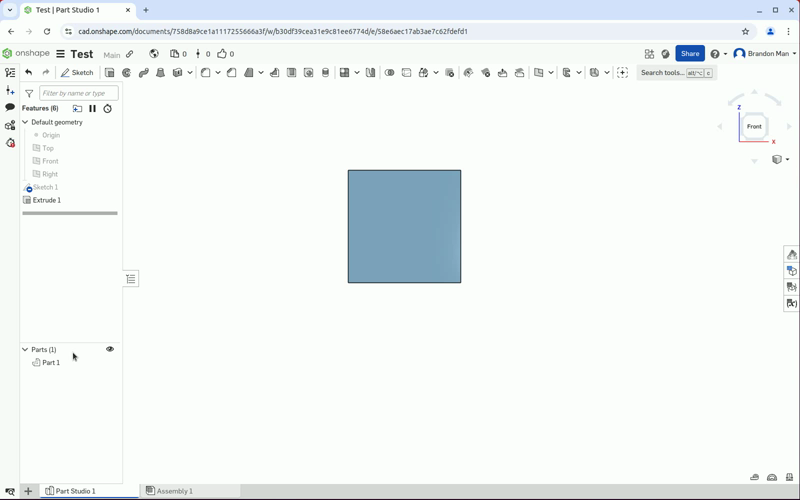
key(y)
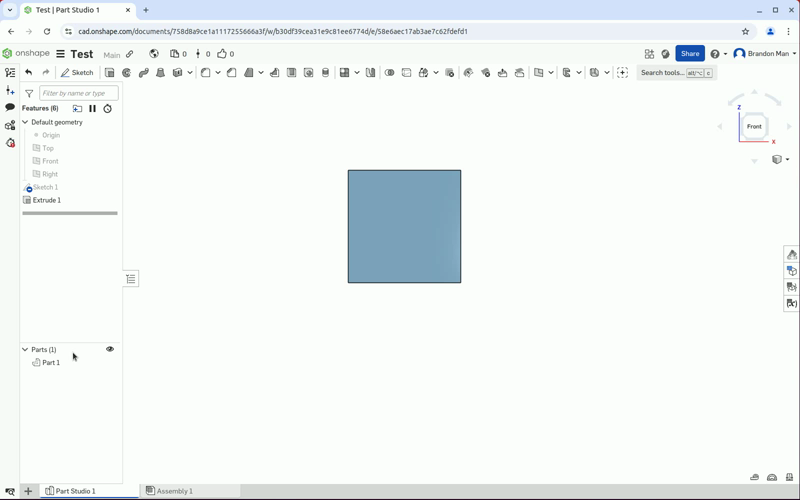
key(shift+p)
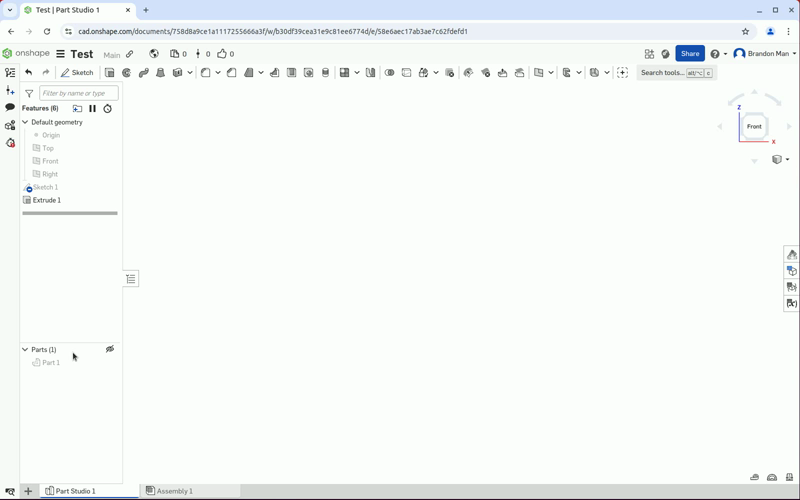
key(space)
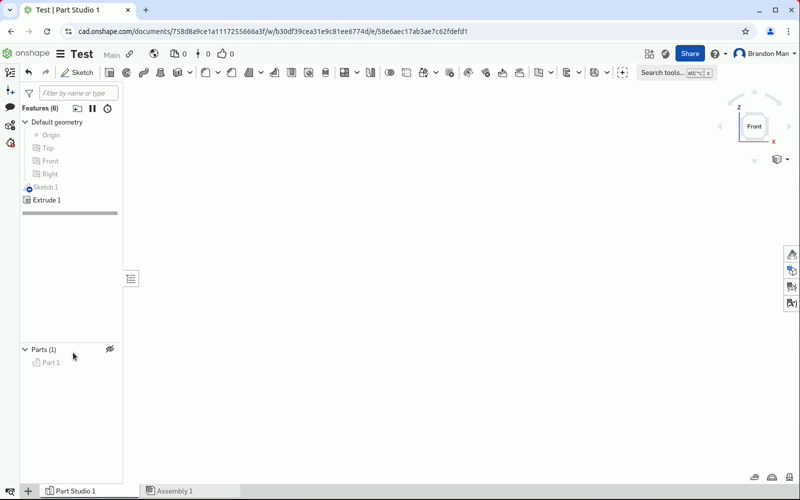
key_down(shift)
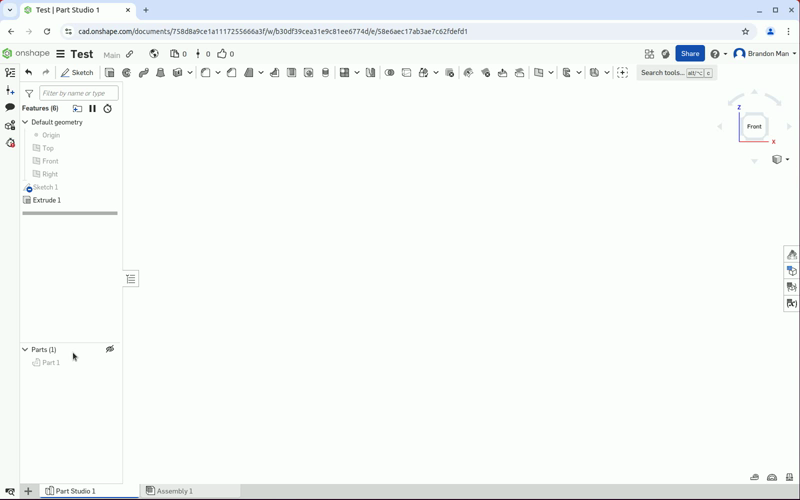
key(down)
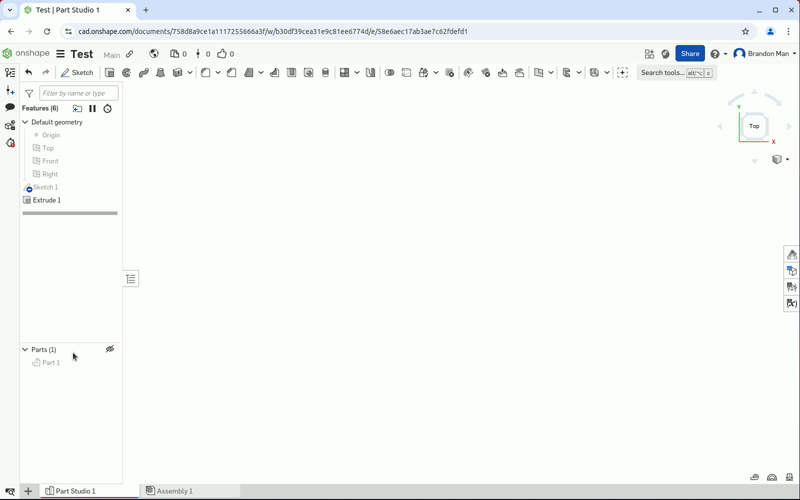
key_up(shift)
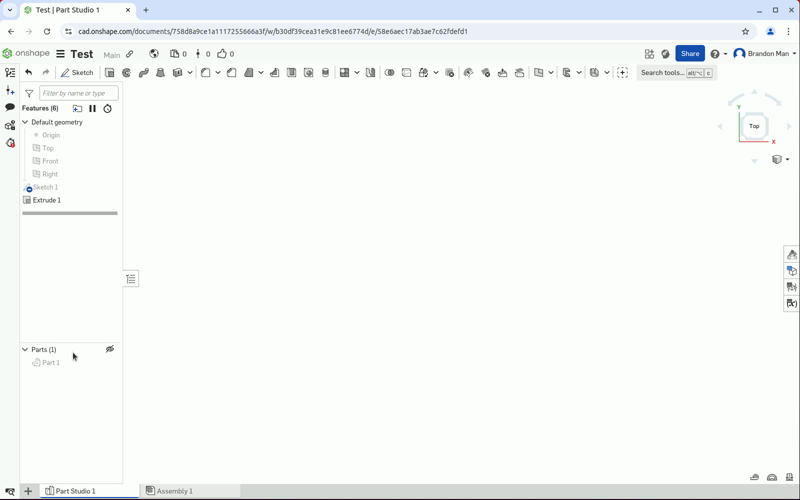
mouse_move(73, 352)
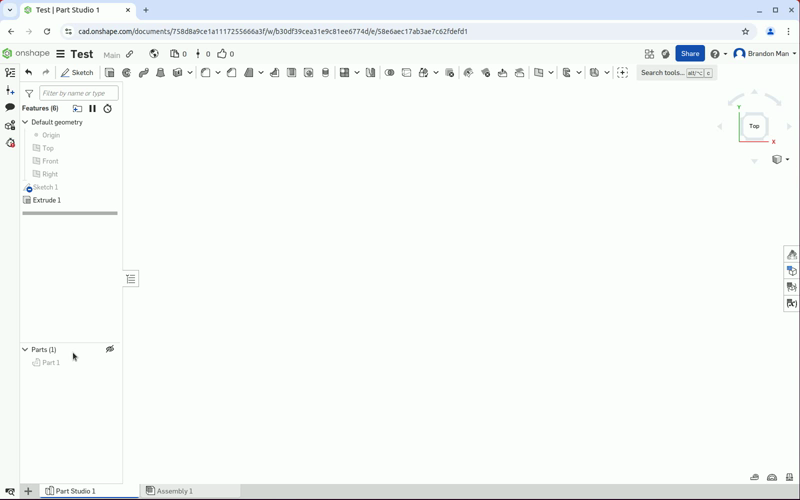
key(shift+y)
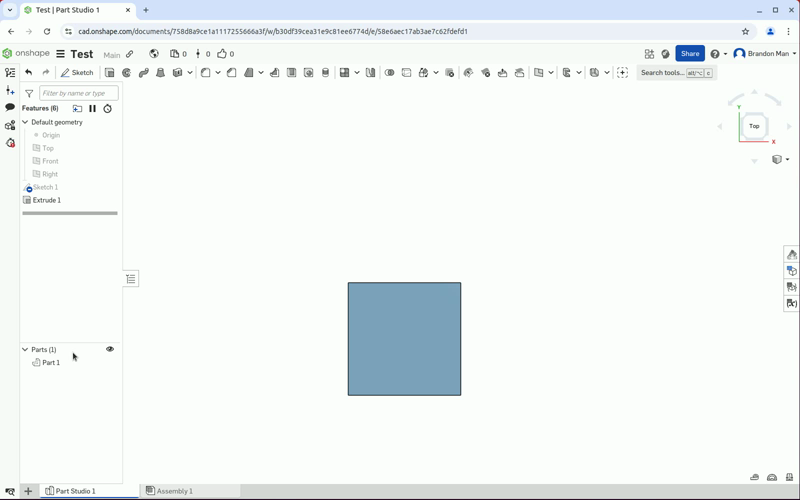
mouse_move(541, 75)
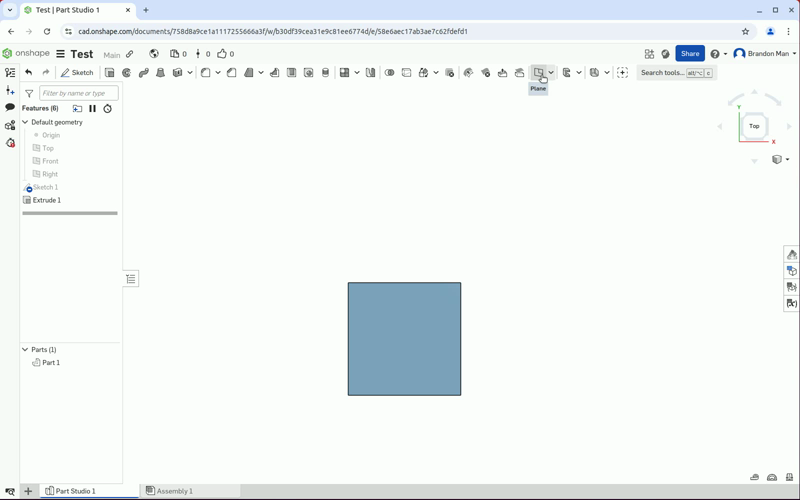
click(541, 75)
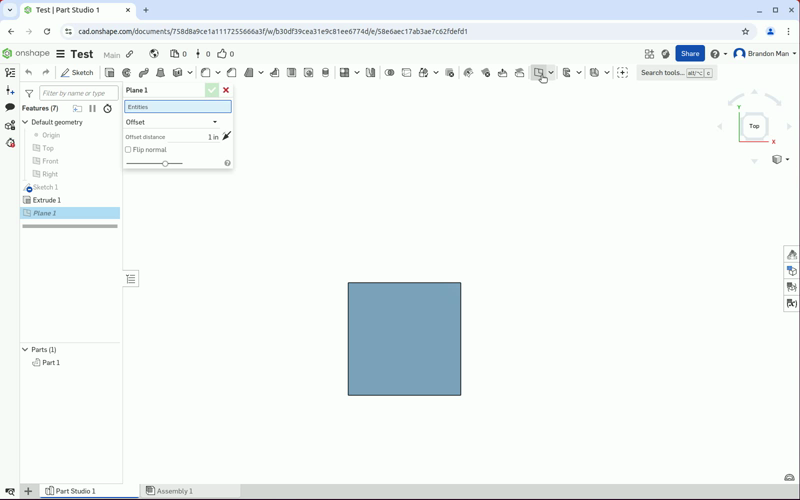
mouse_move(73, 150)
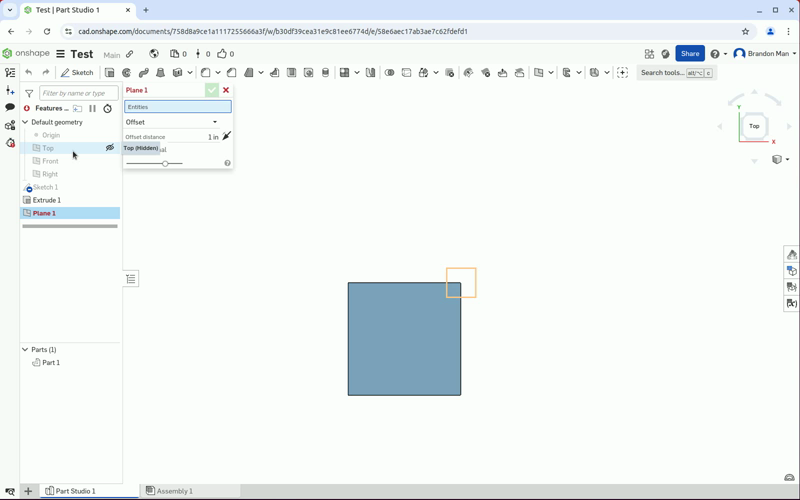
click(73, 150)
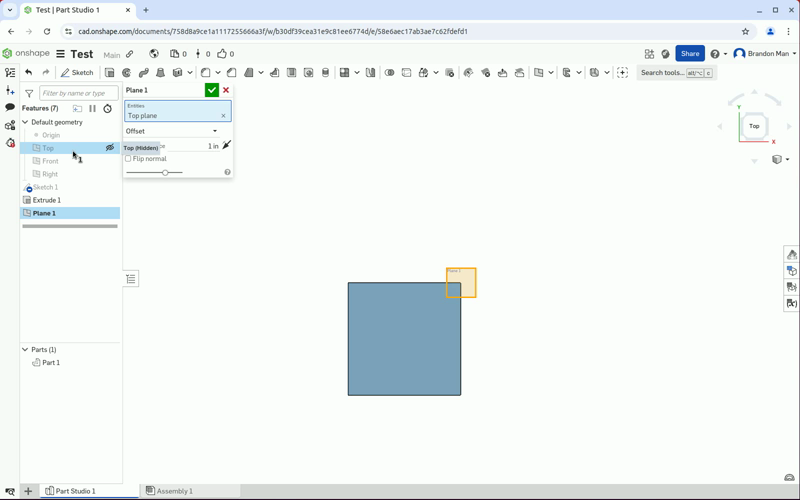
key(tab, 2)
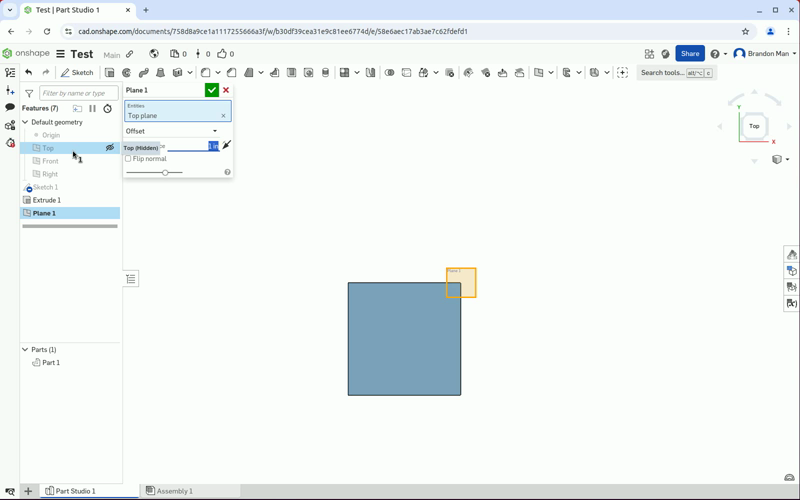
text(23.108)
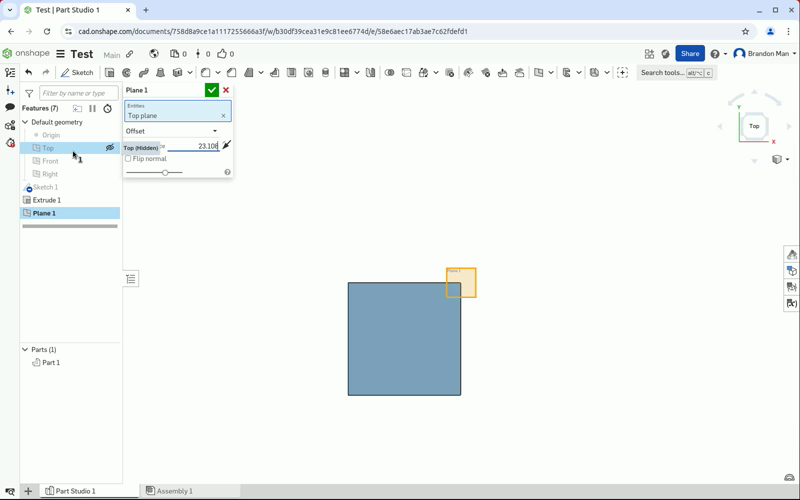
key(enter, 2)
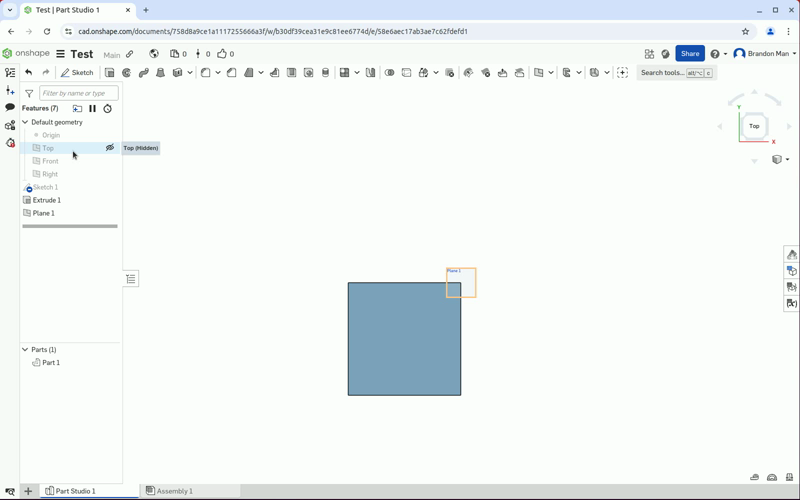
key(shift+s)
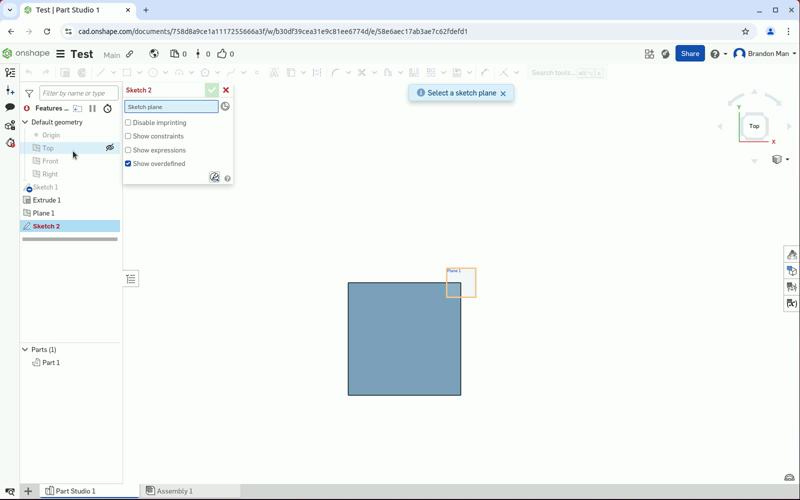
mouse_move(73, 215)
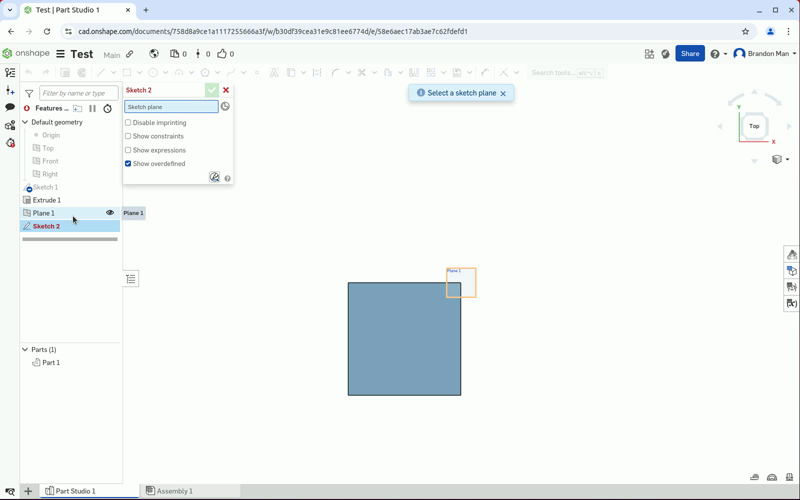
click(73, 215)
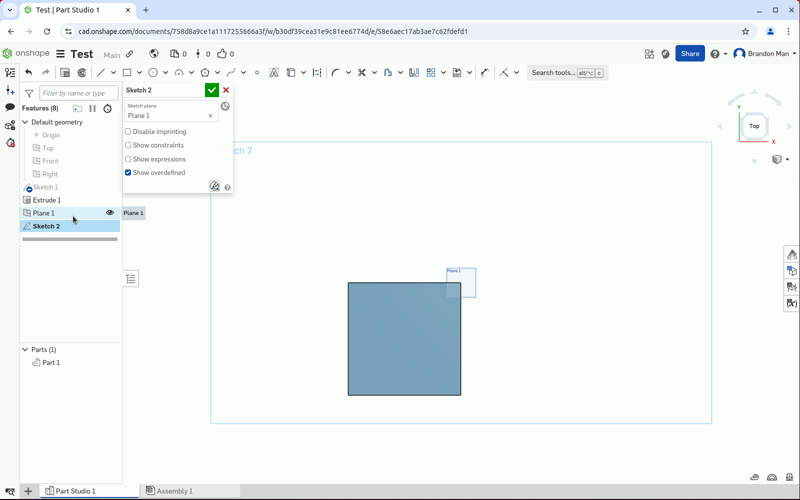
mouse_move(73, 352)
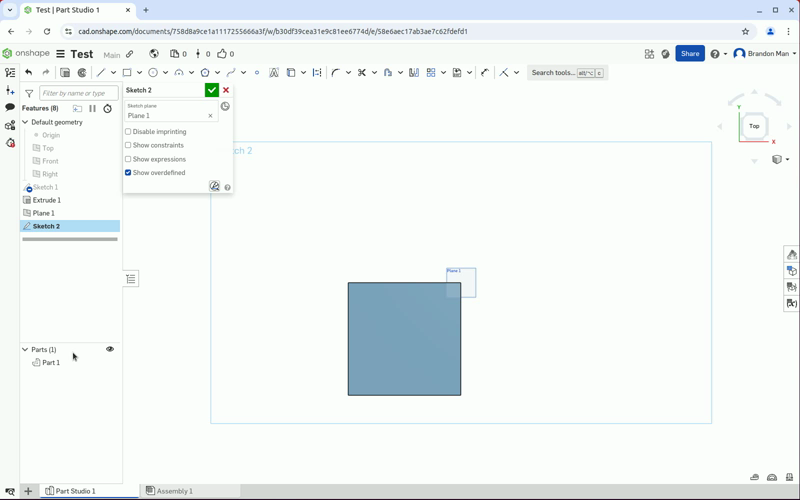
key(y)
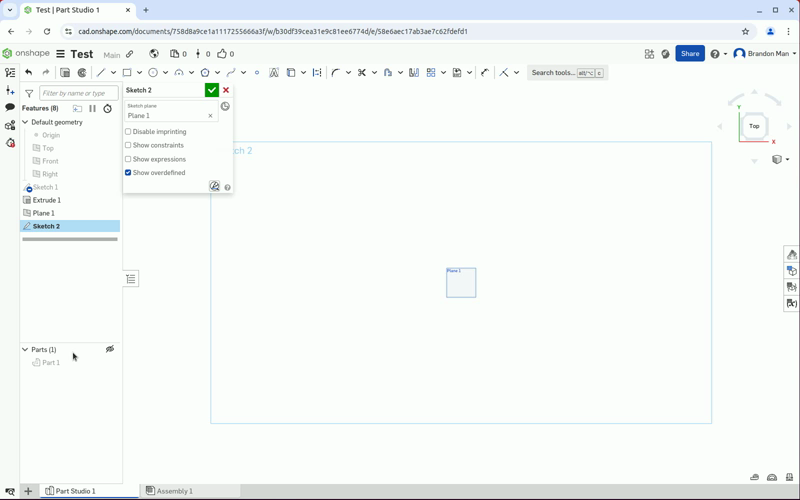
key(l)
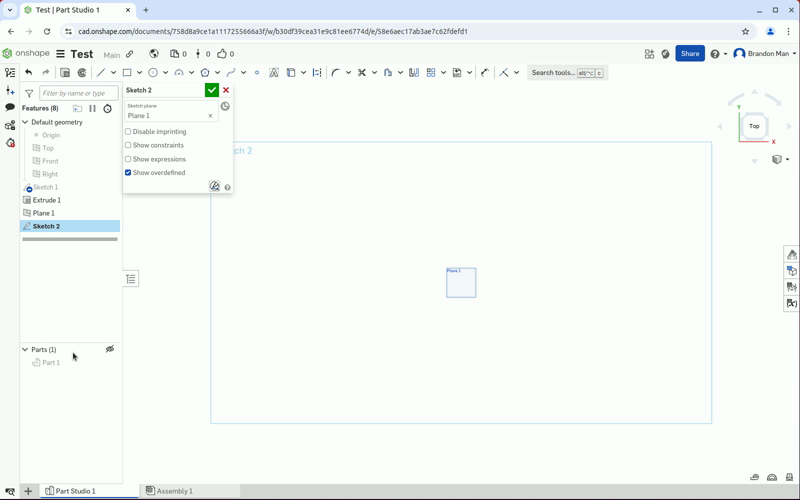
key_down(shift)
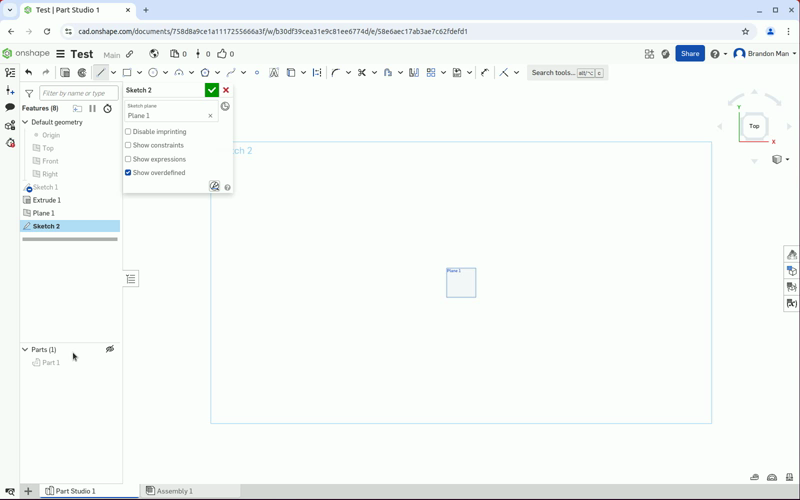
mouse_move(404, 339)
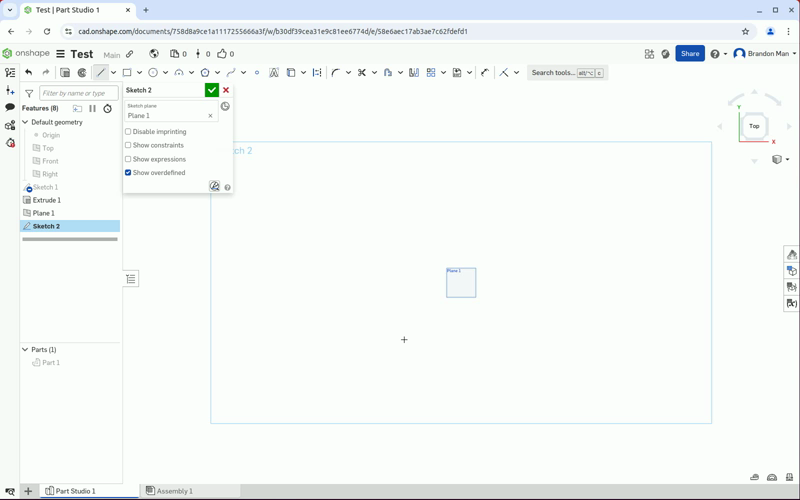
click(404, 339)
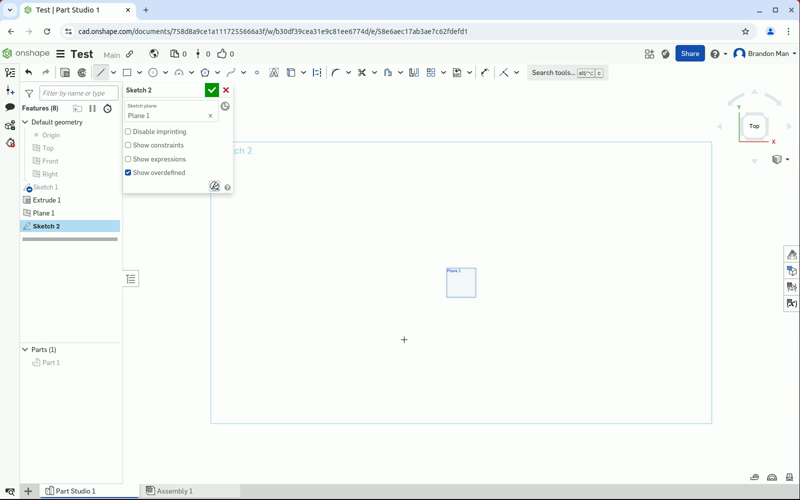
key_up(shift)
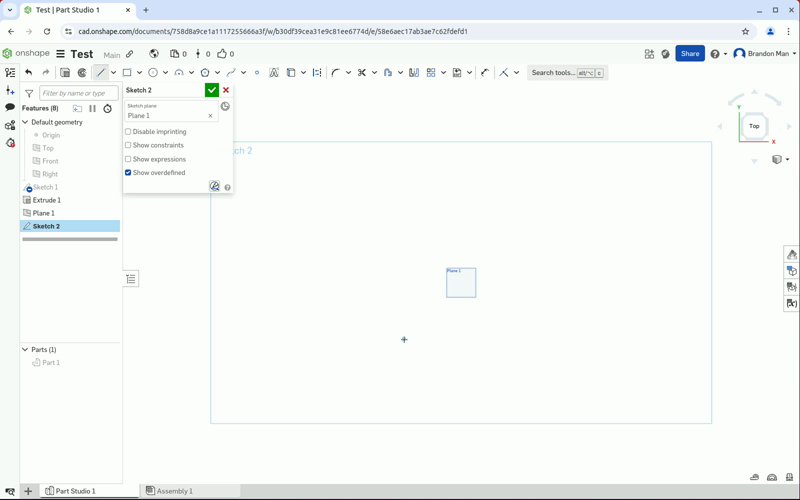
key_down(shift)
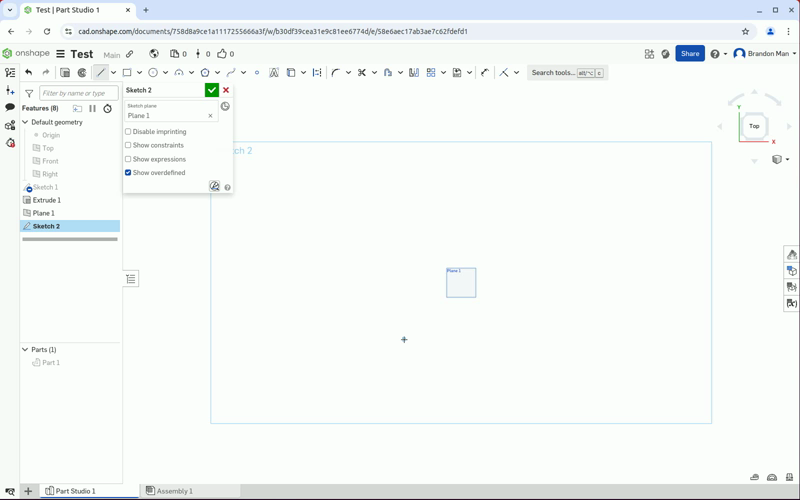
mouse_move(434, 339)
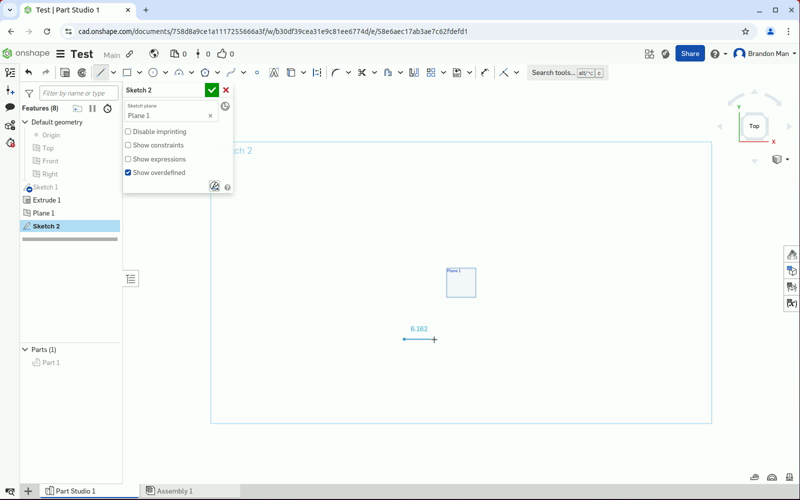
mouse_move(461, 339)
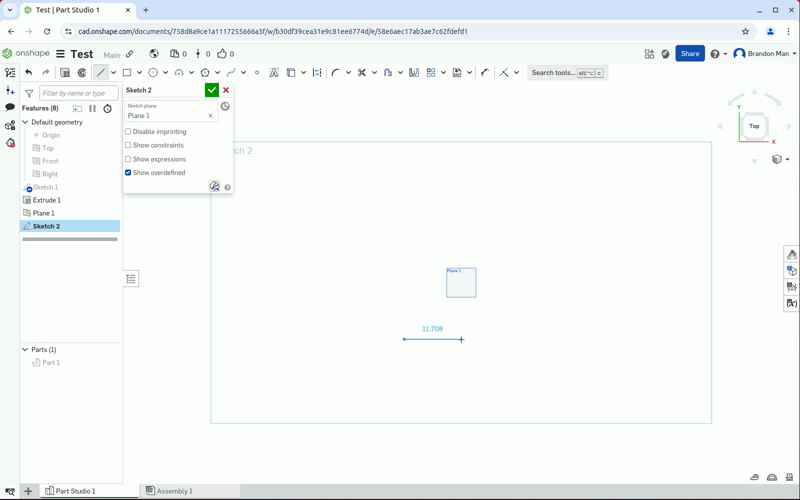
click(461, 339)
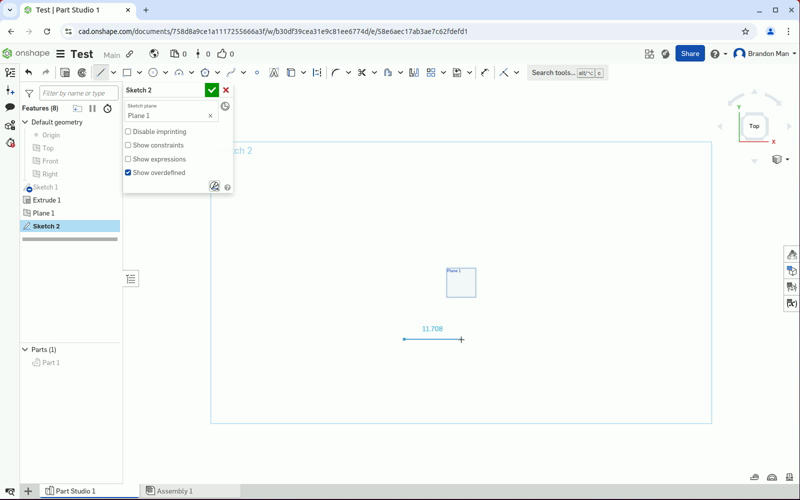
key_up(shift)
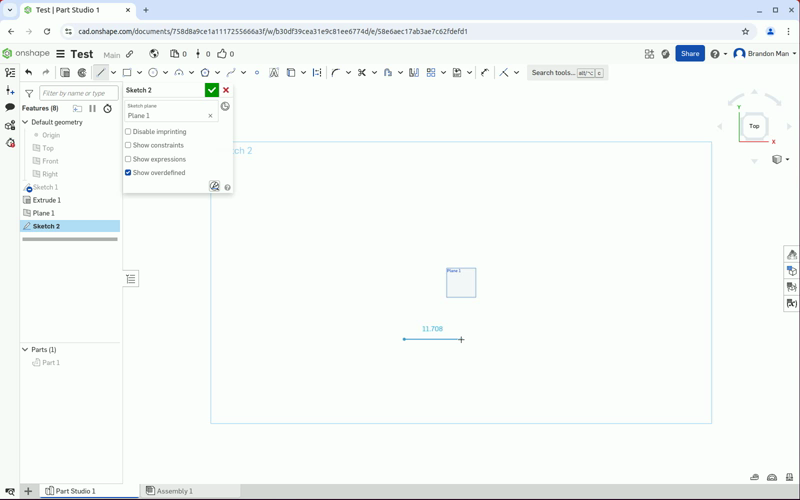
key_down(shift)
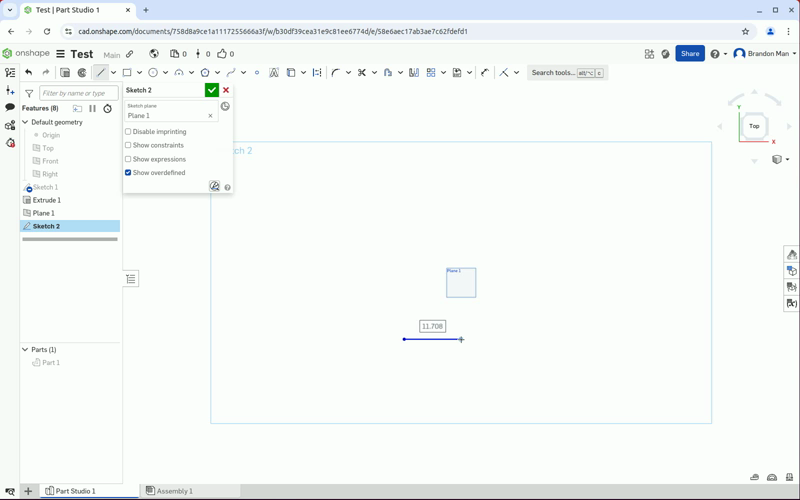
mouse_move(491, 339)
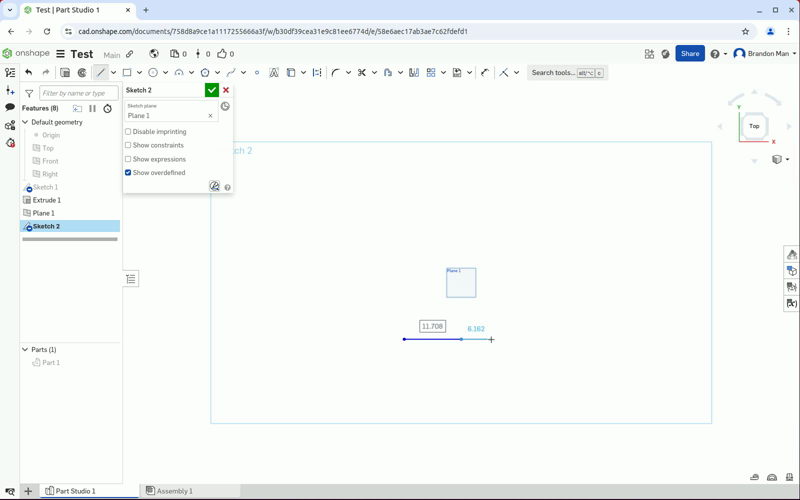
mouse_move(461, 282)
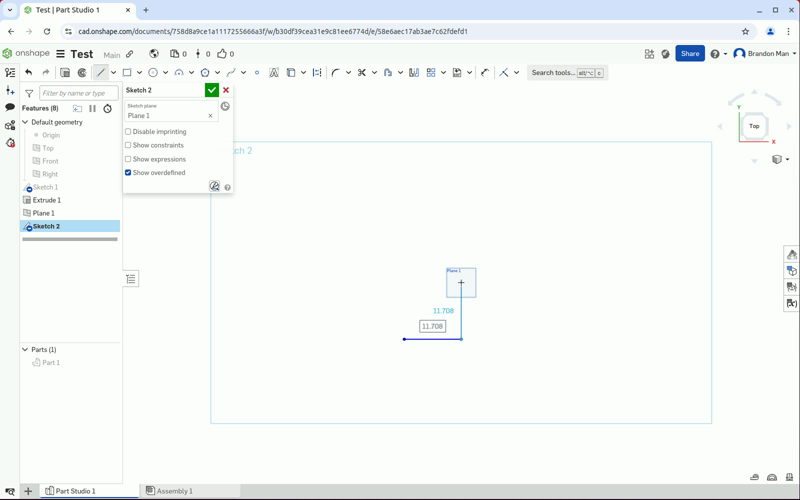
click(461, 282)
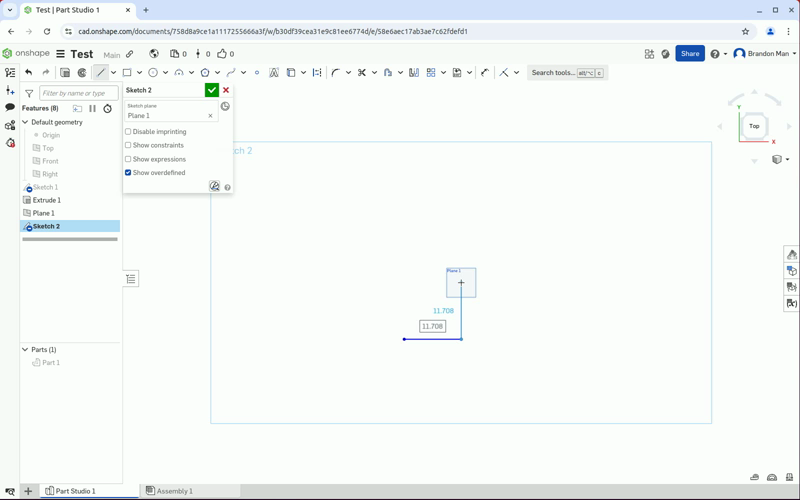
key_up(shift)
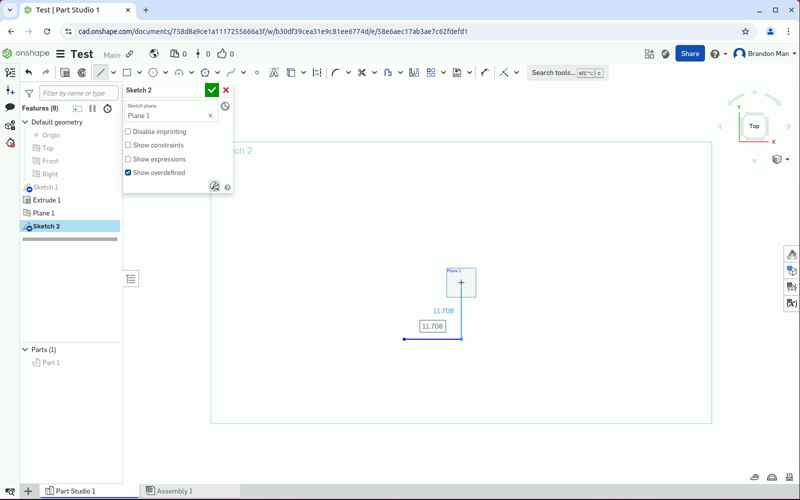
key_down(shift)
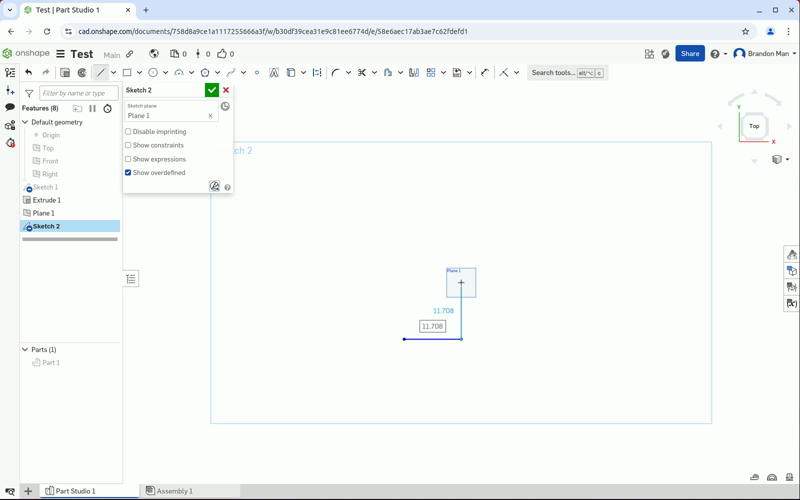
mouse_move(491, 282)
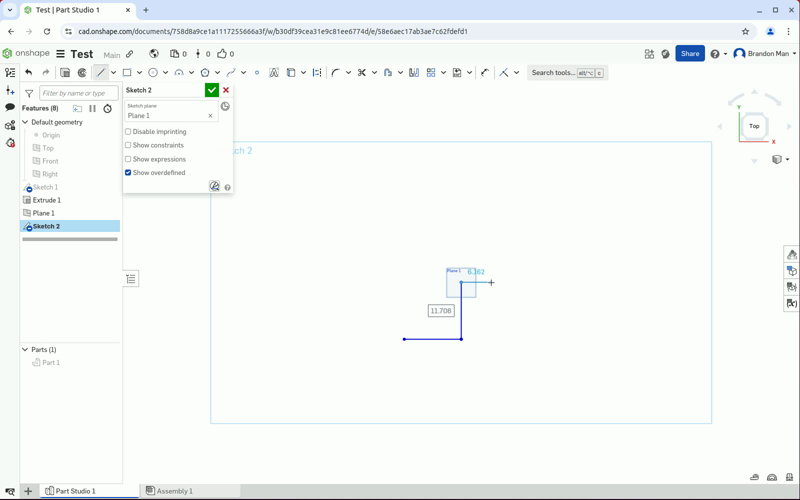
mouse_move(404, 282)
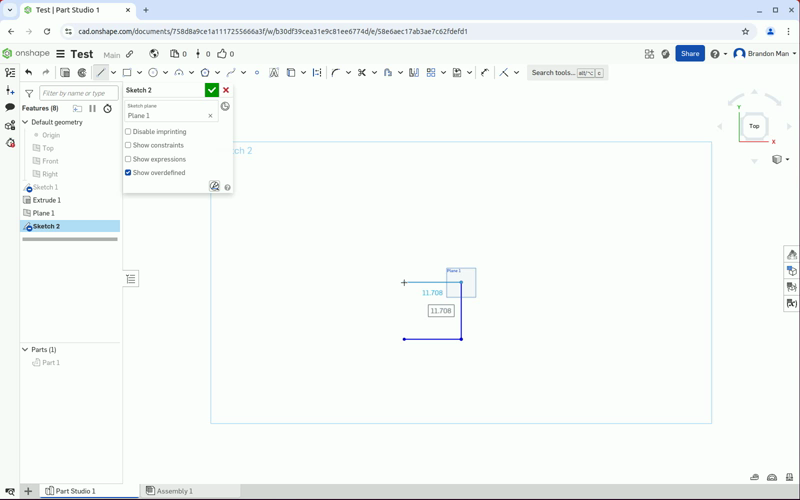
click(404, 282)
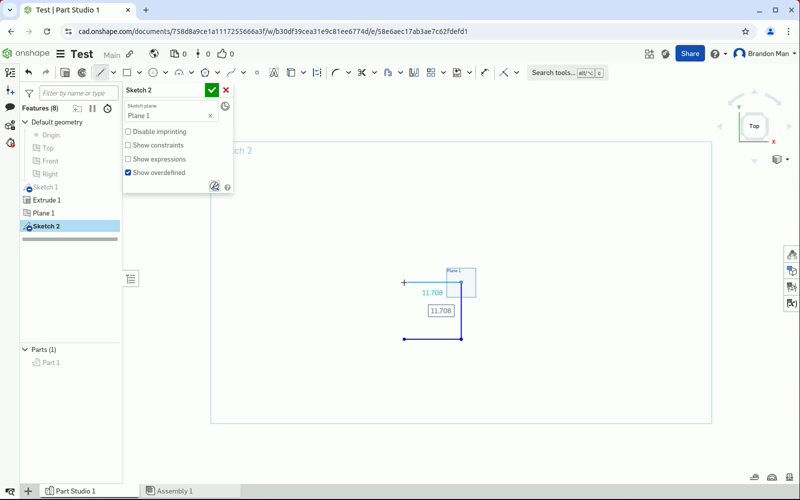
key_up(shift)
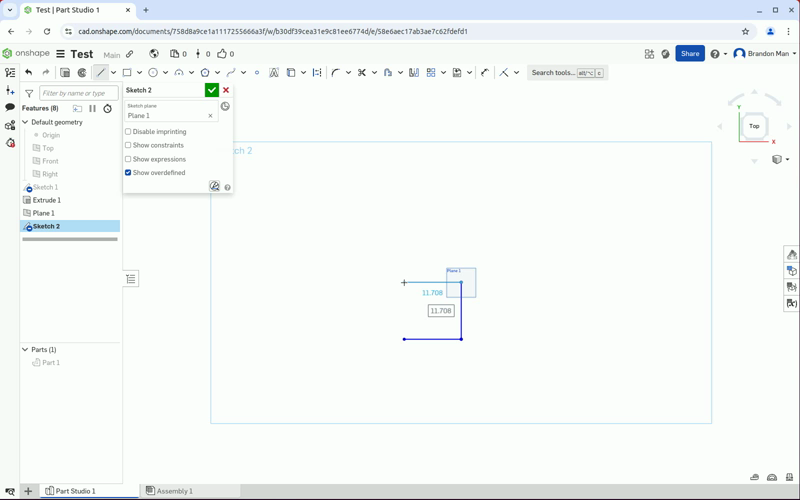
mouse_move(434, 282)
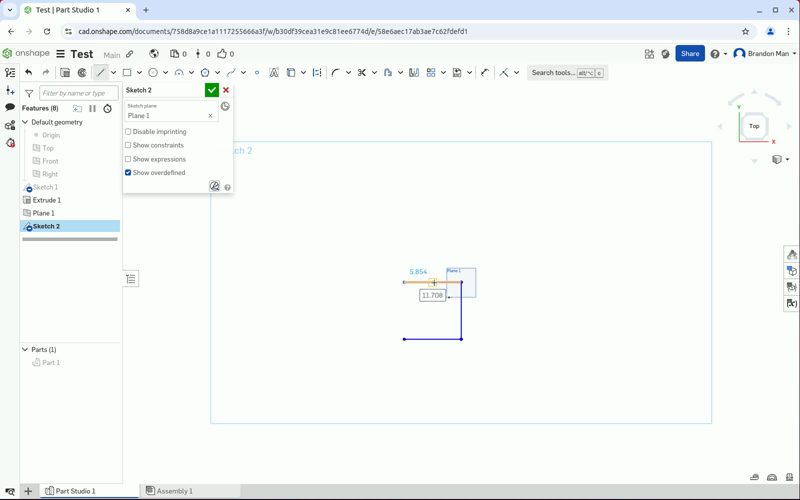
key_down(shift)
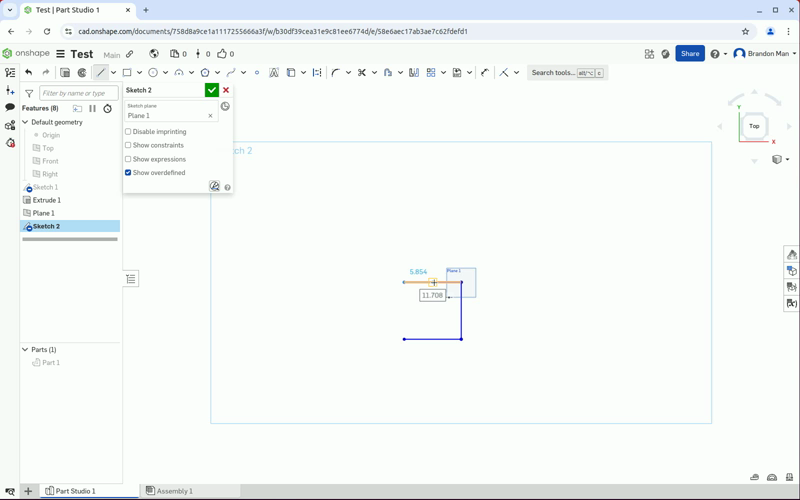
mouse_move(404, 339)
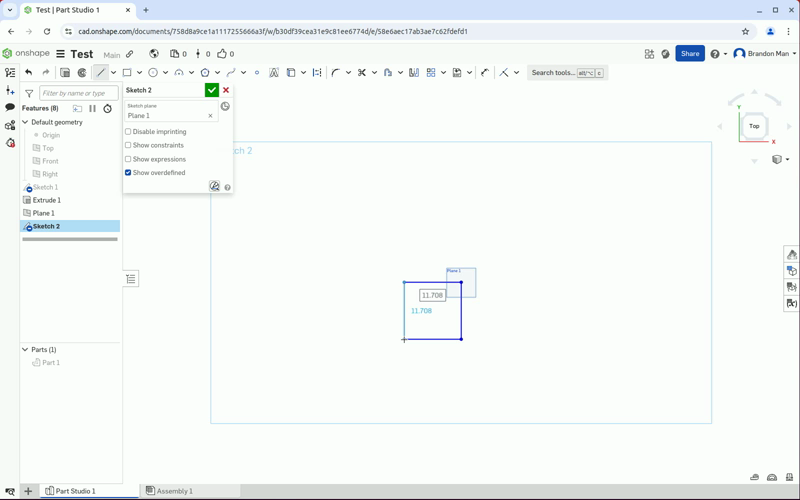
key_up(shift)
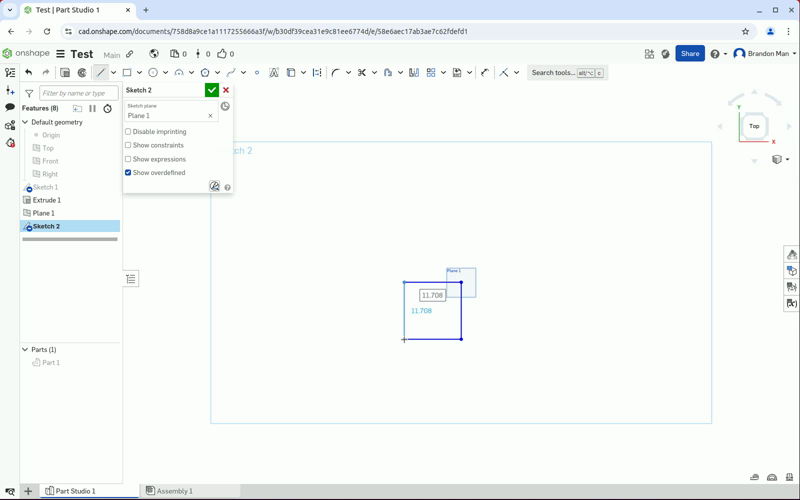
click(404, 339)
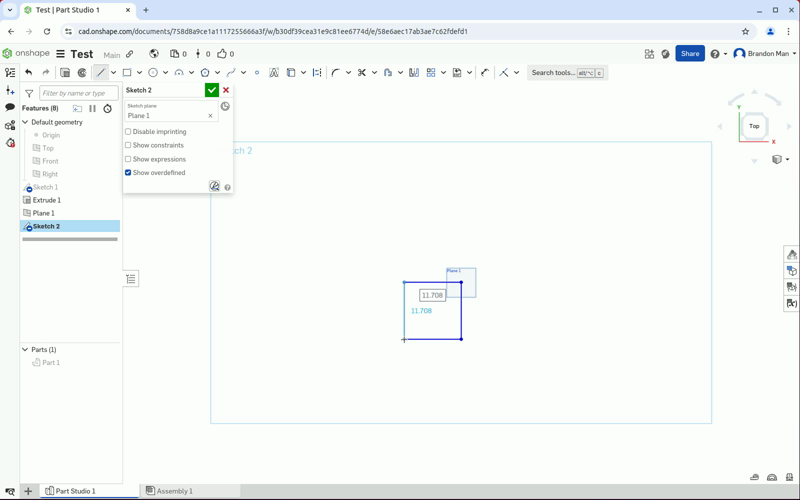
key(esc)
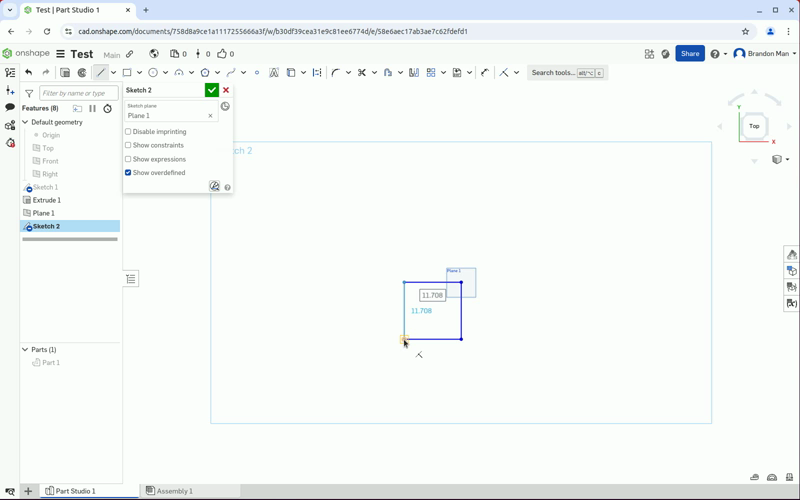
mouse_move(453, 293)
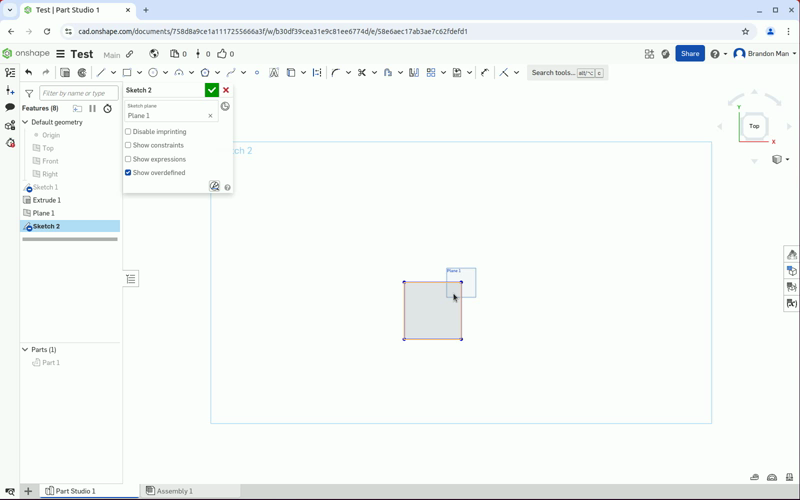
click(453, 293)
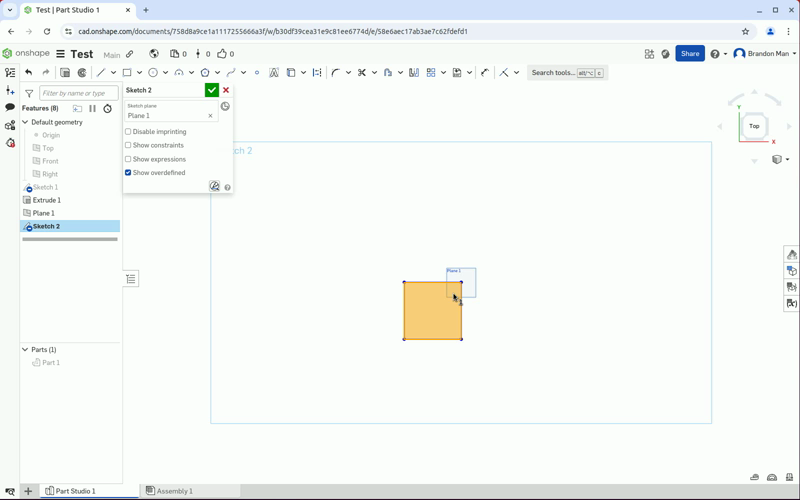
mouse_move(73, 352)
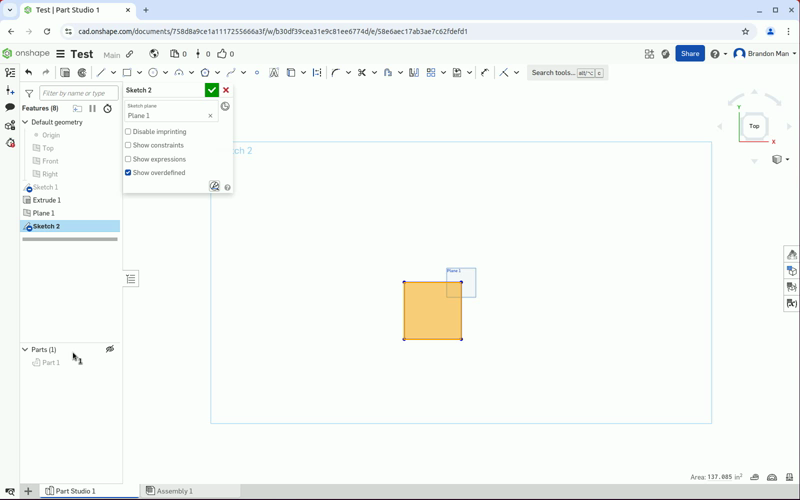
key(shift+y)
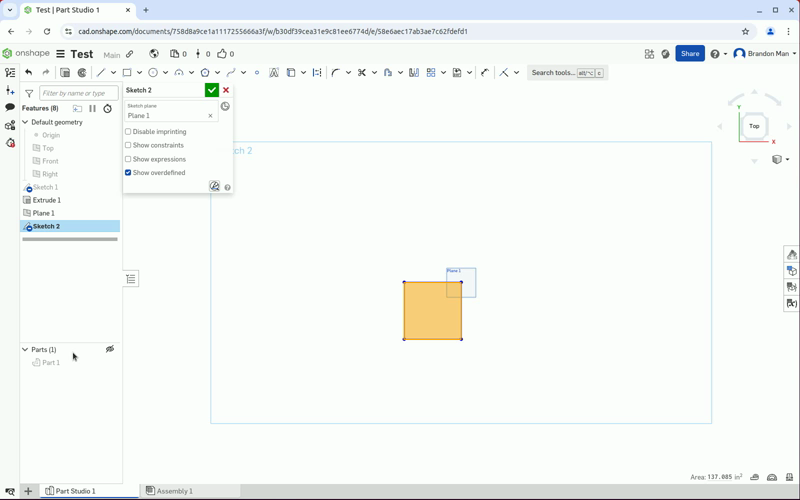
key(shift+e)
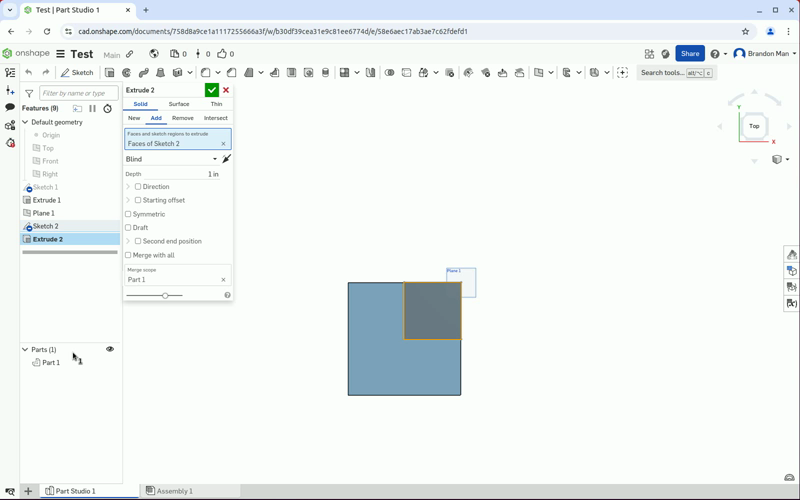
mouse_move(143, 106)
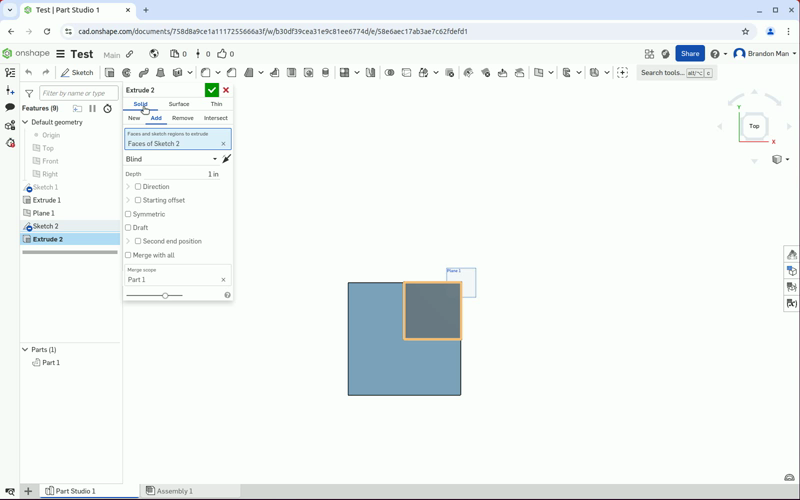
click(143, 106)
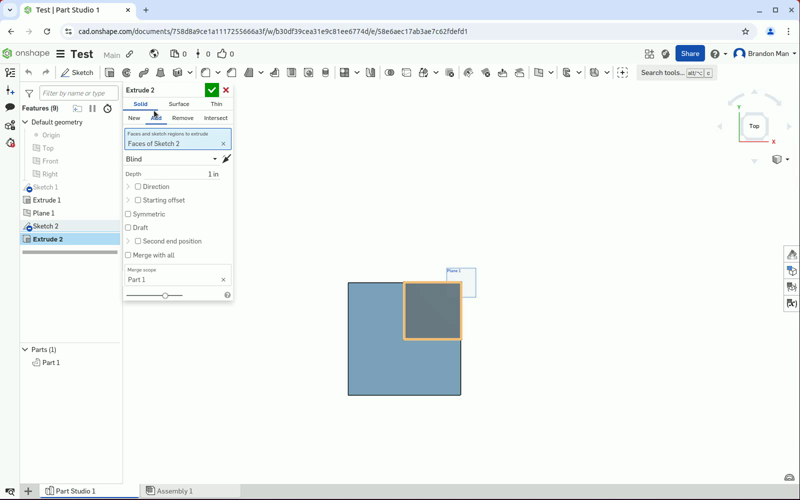
mouse_move(186, 120)
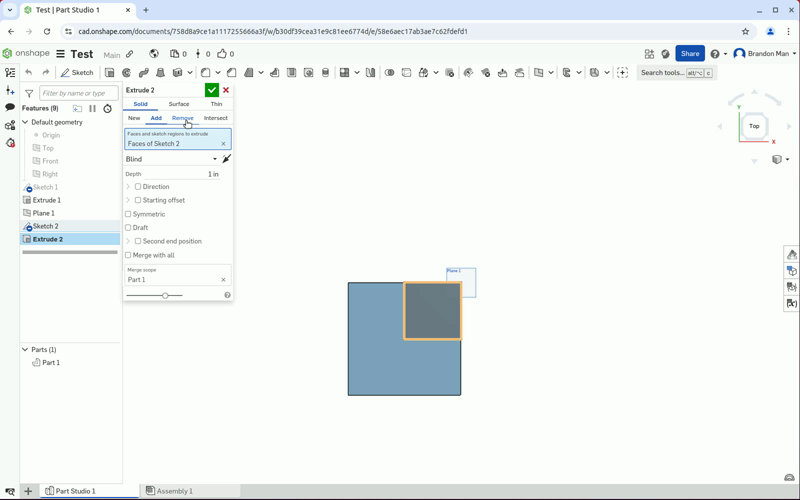
click(186, 120)
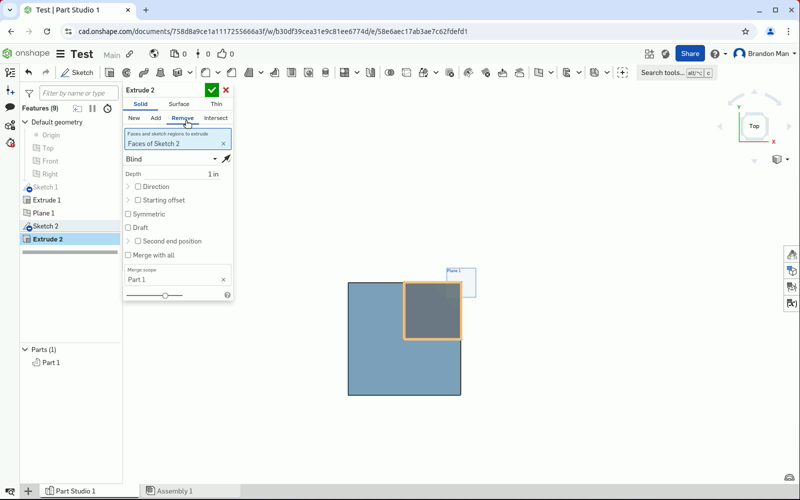
key(tab, 4)
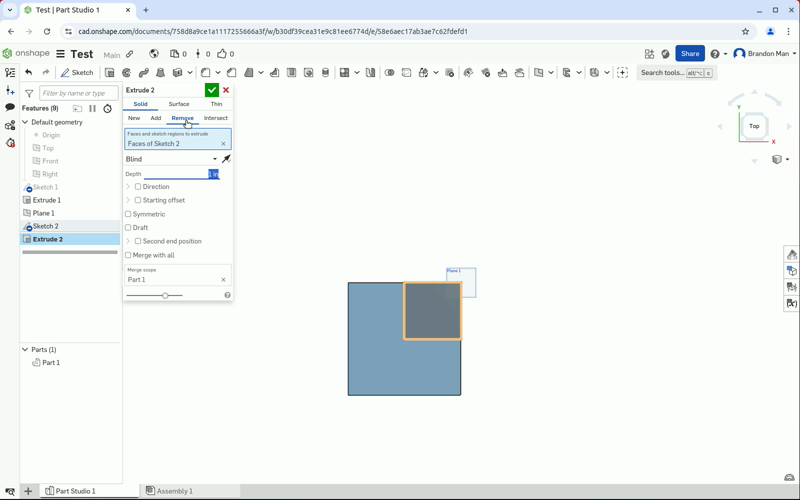
text(11.554)
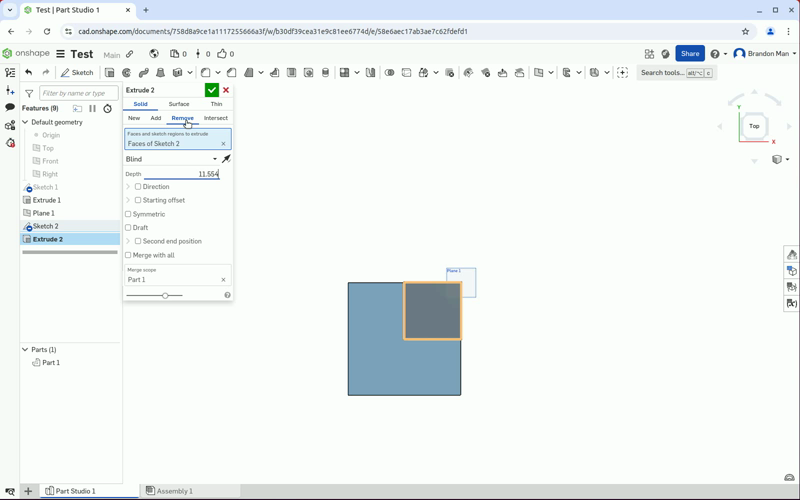
key(tab, 6)
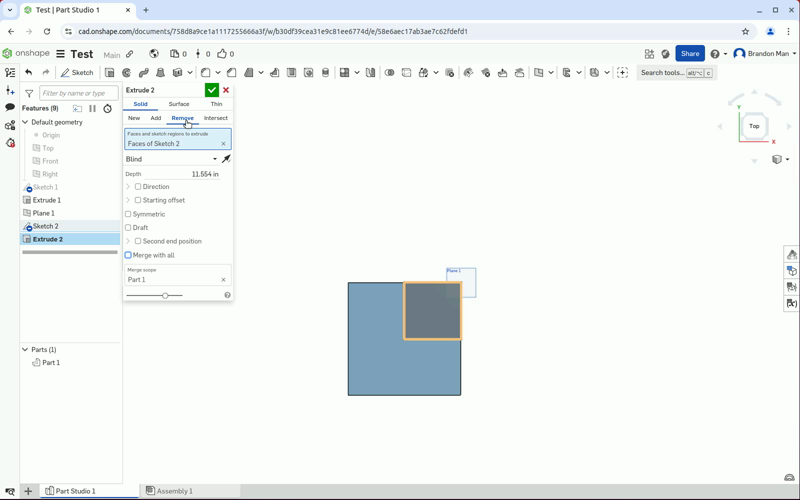
key(space)
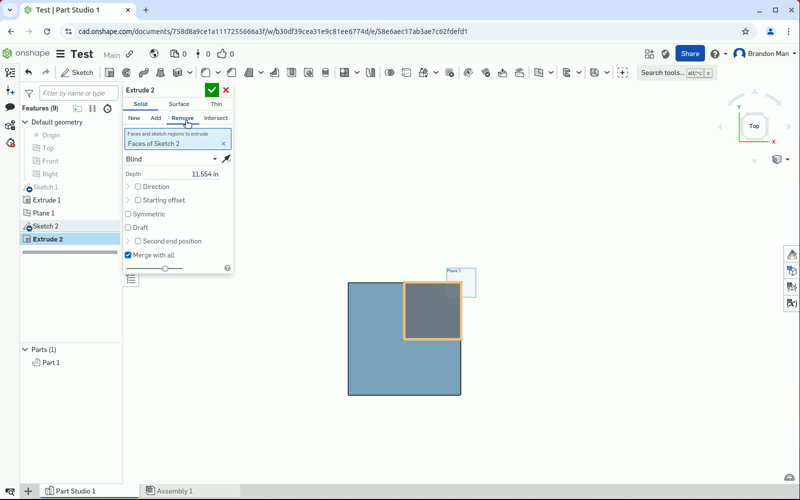
key(enter)
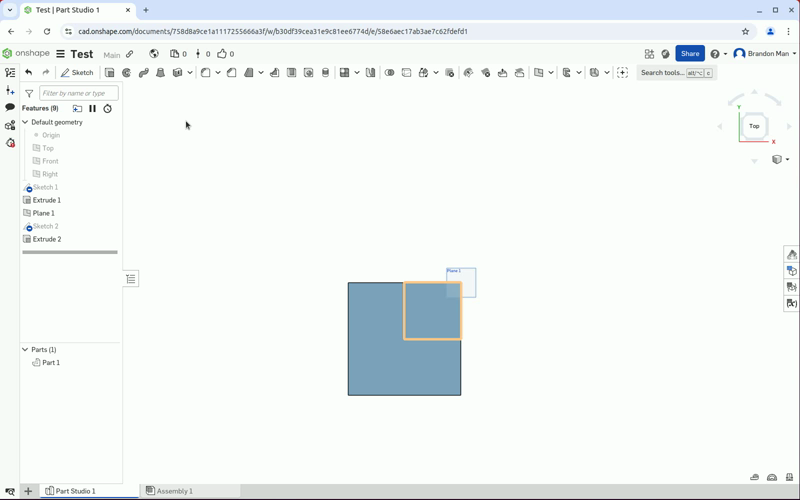
key(shift+h)
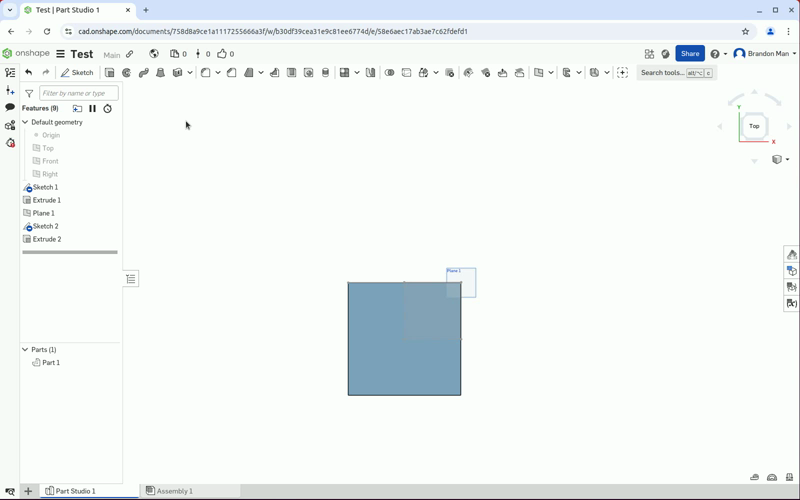
key(shift+h)
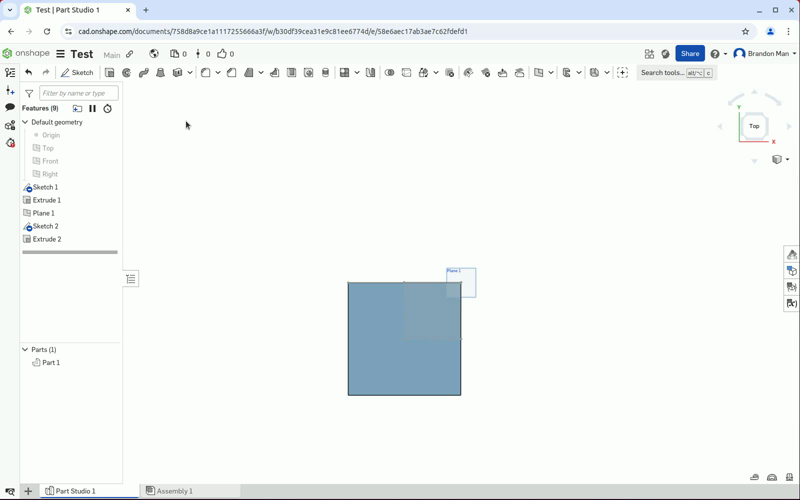
key(shift+7)
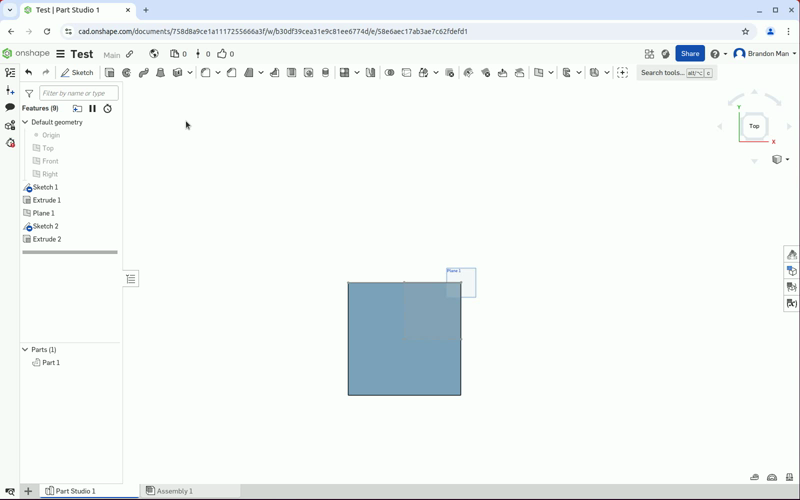
key(up, 3)
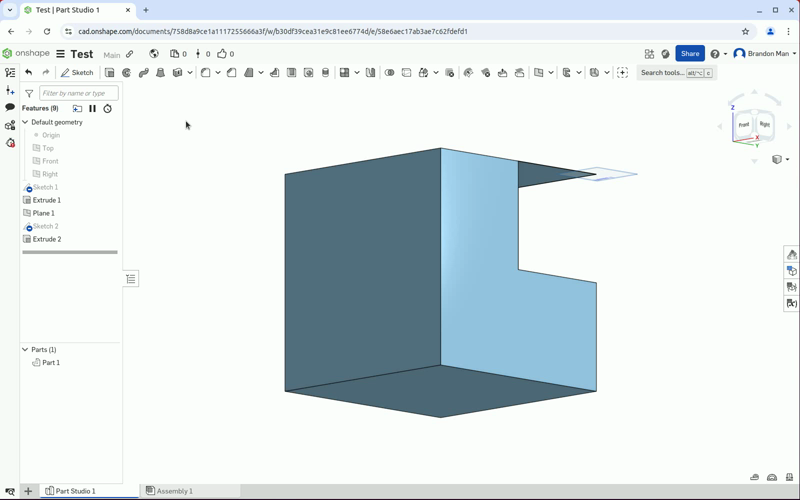
key(left, 3)
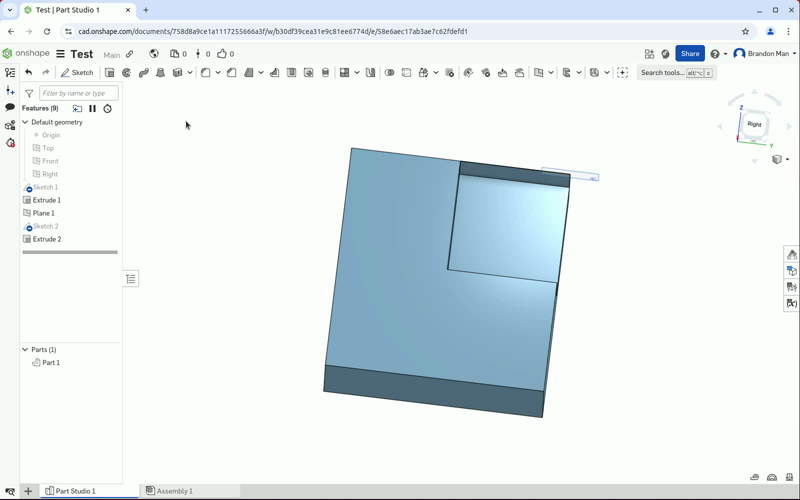
key(right, 3)
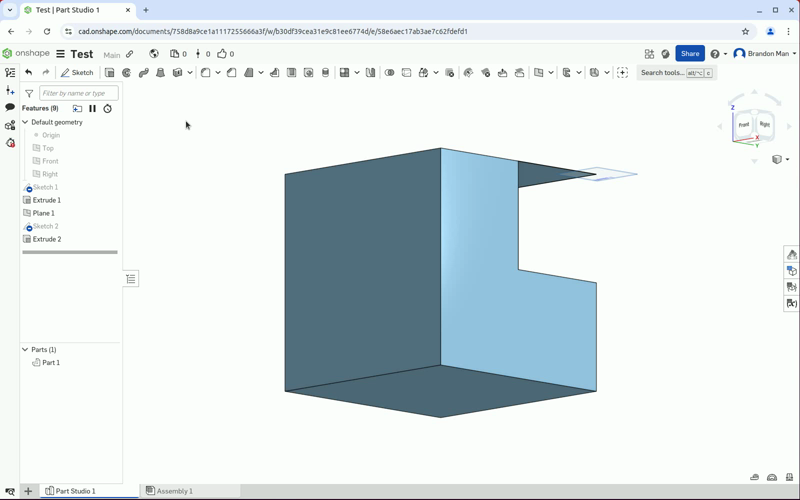
key(down, 3)
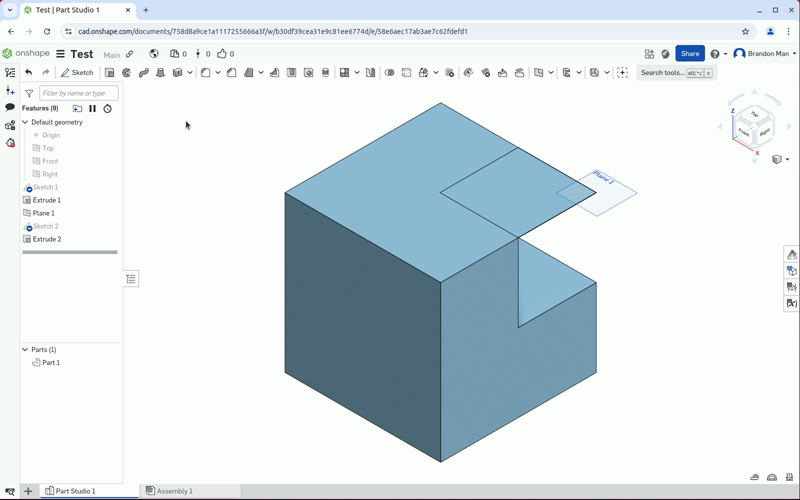
mouse_move(73, 189)
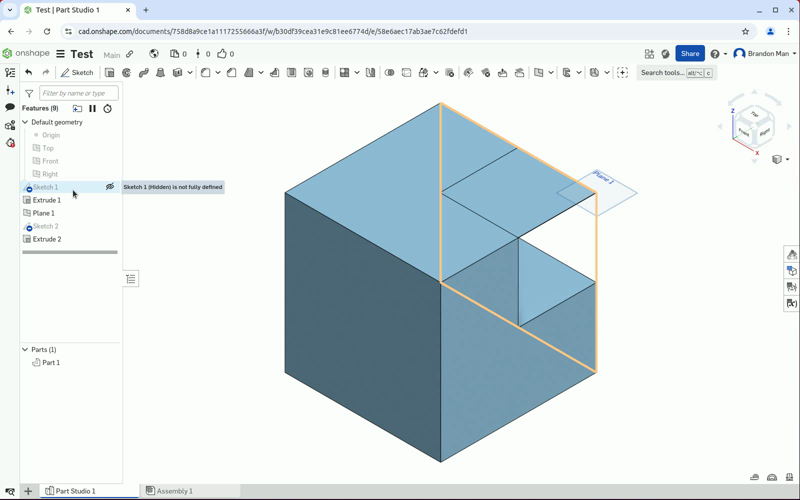
click(73, 189)